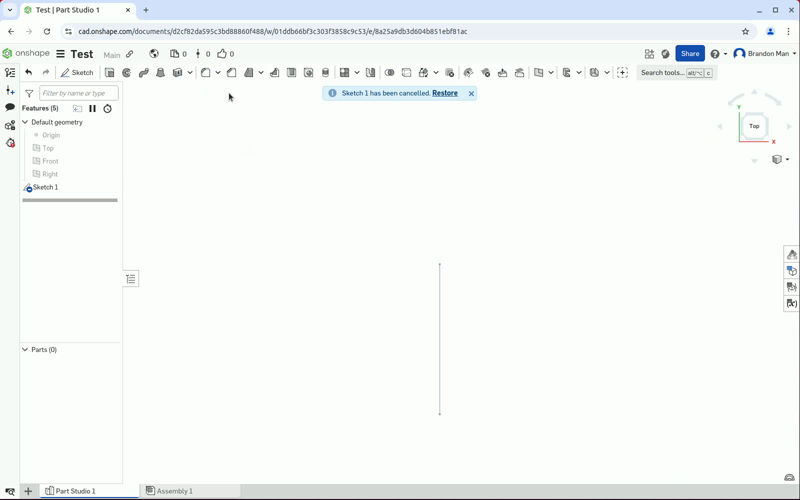
key(shift+h)
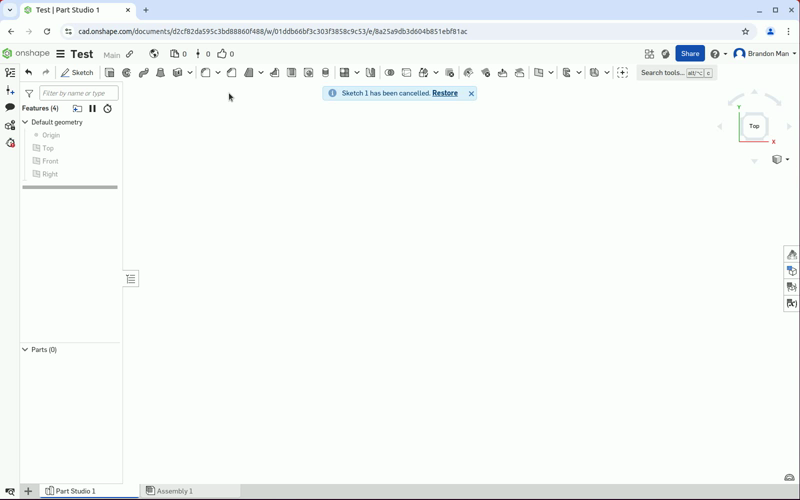
mouse_move(73, 352)
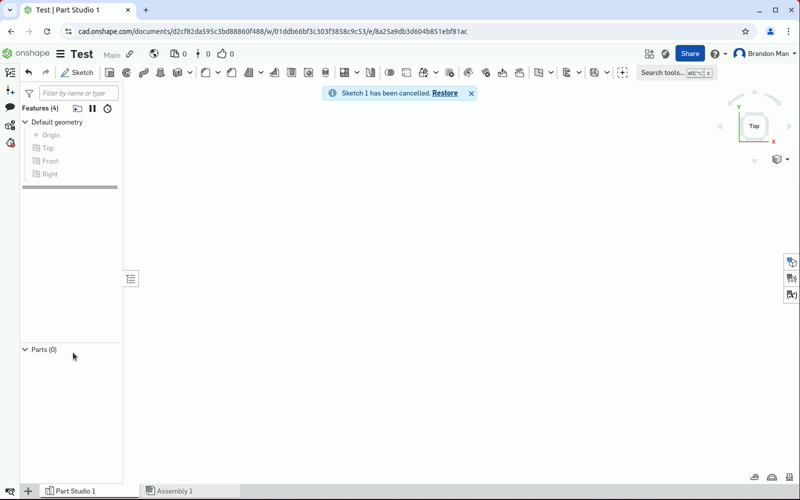
key(y)
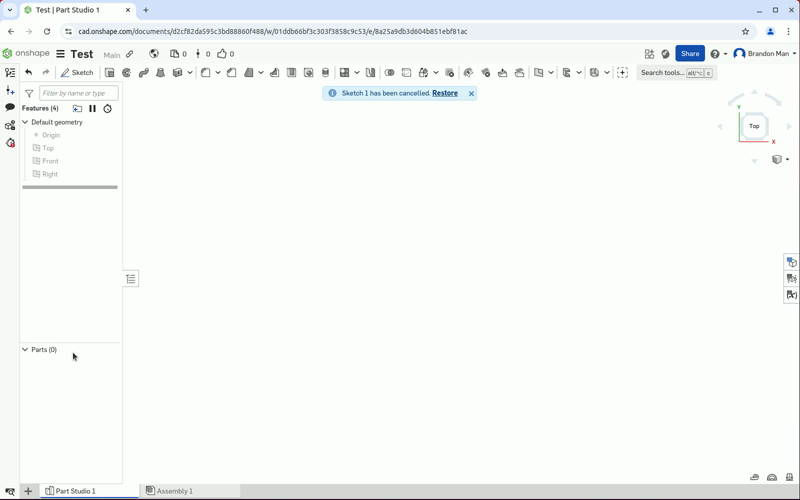
key(shift+p)
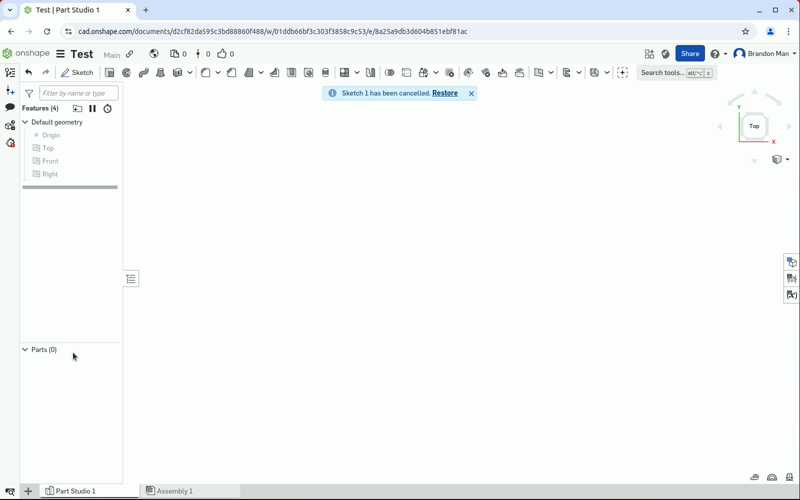
key(space)
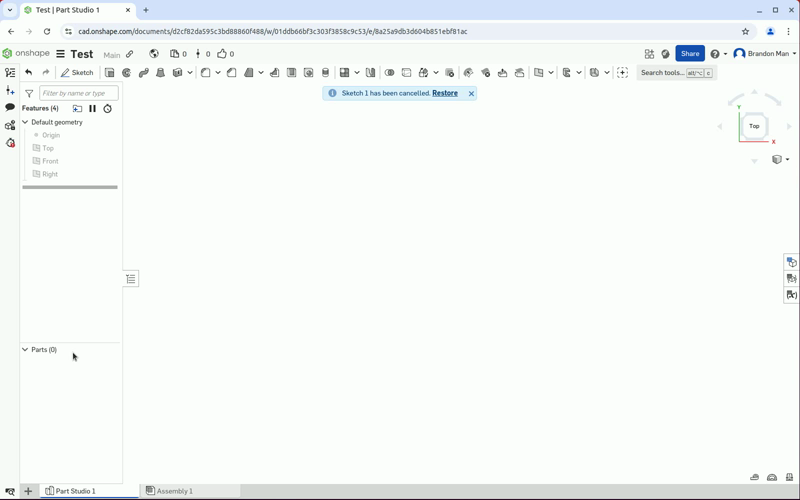
key_down(shift)
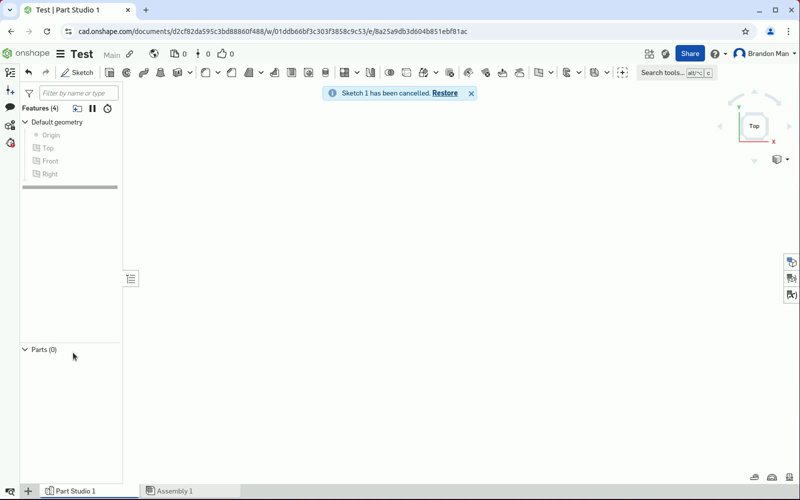
key(up)
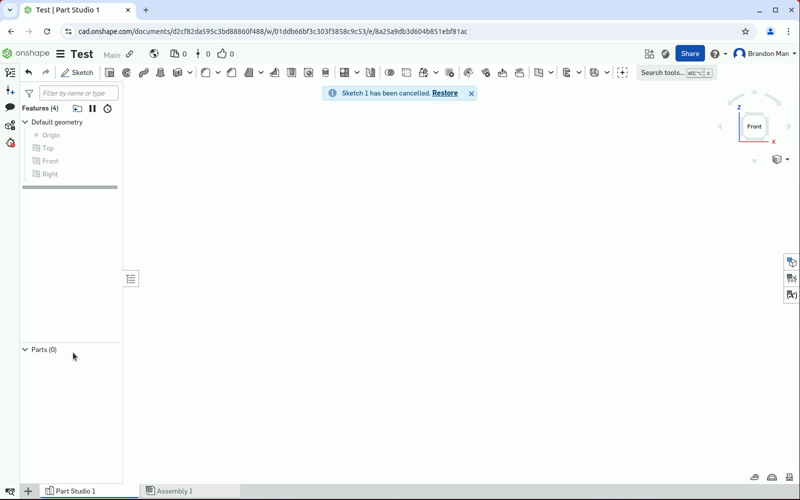
key_up(shift)
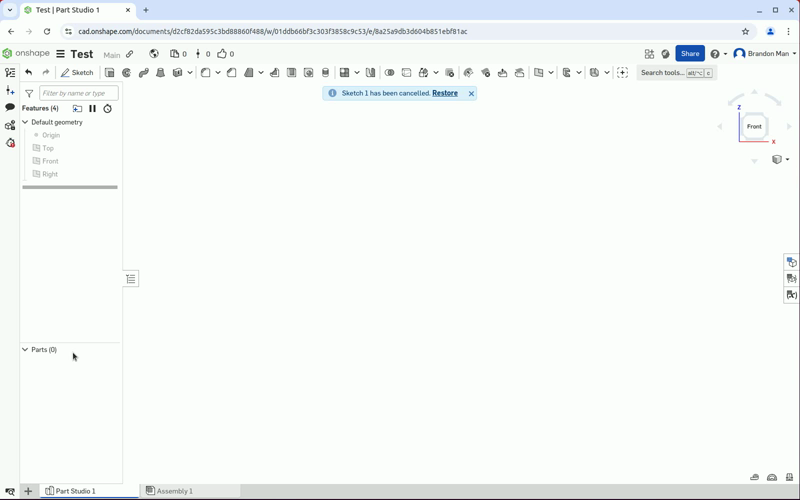
mouse_move(73, 352)
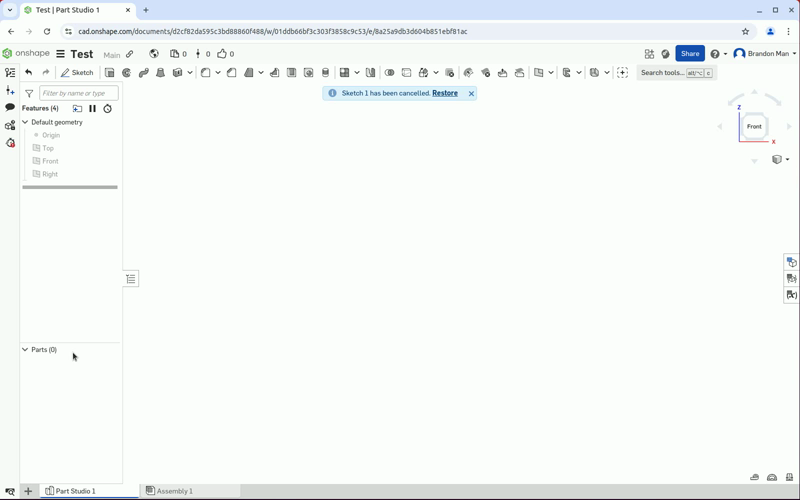
key(shift+y)
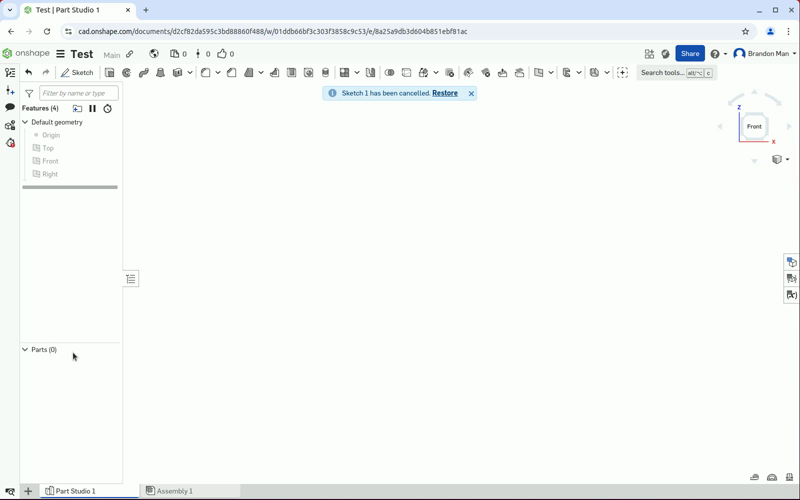
key(shift+s)
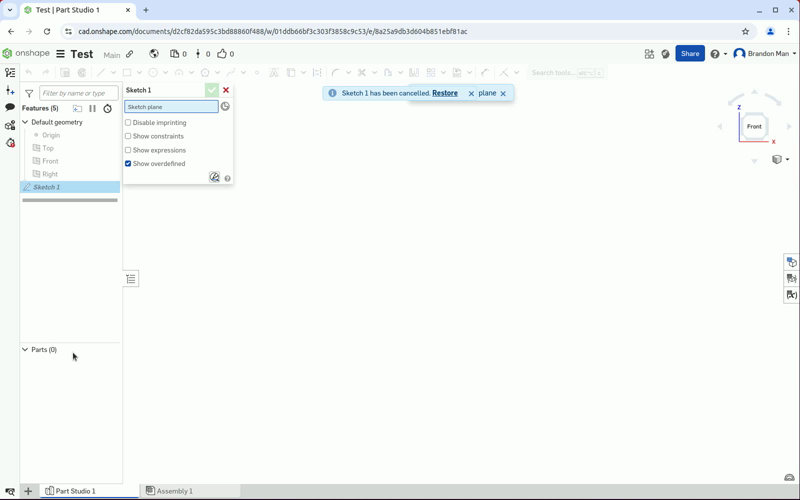
mouse_move(73, 163)
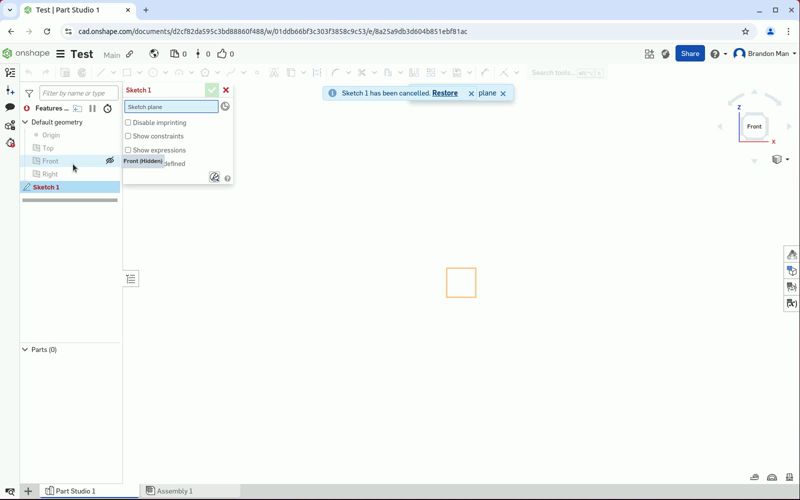
click(73, 163)
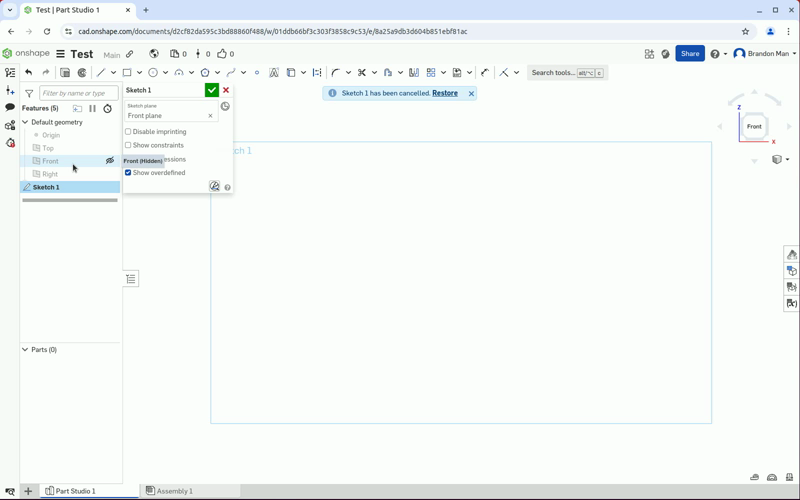
mouse_move(73, 352)
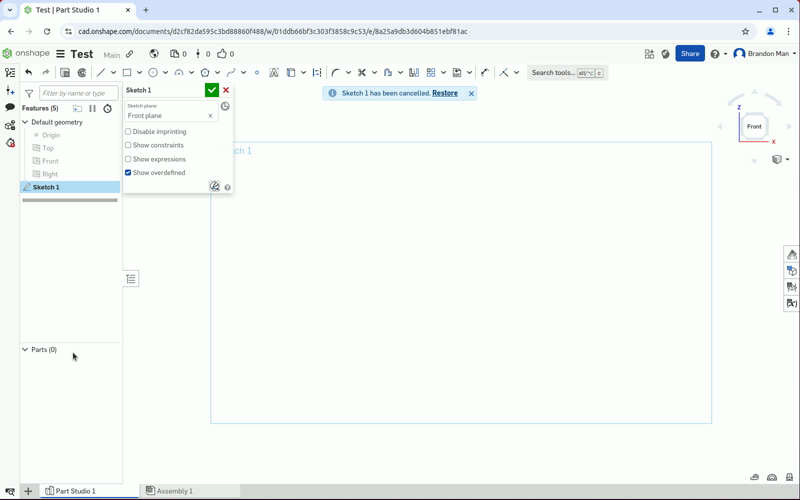
key(y)
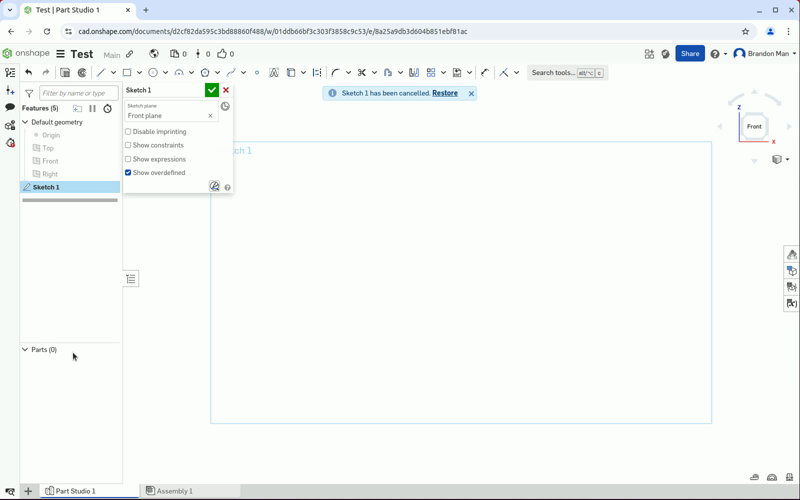
key(l)
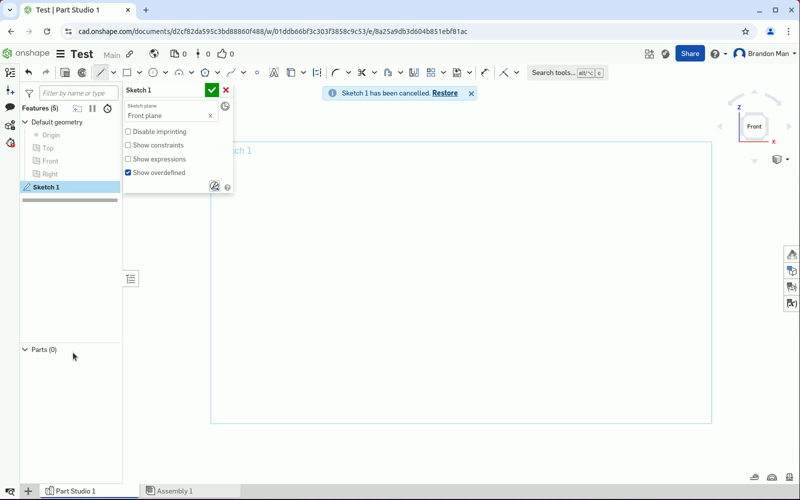
key_down(shift)
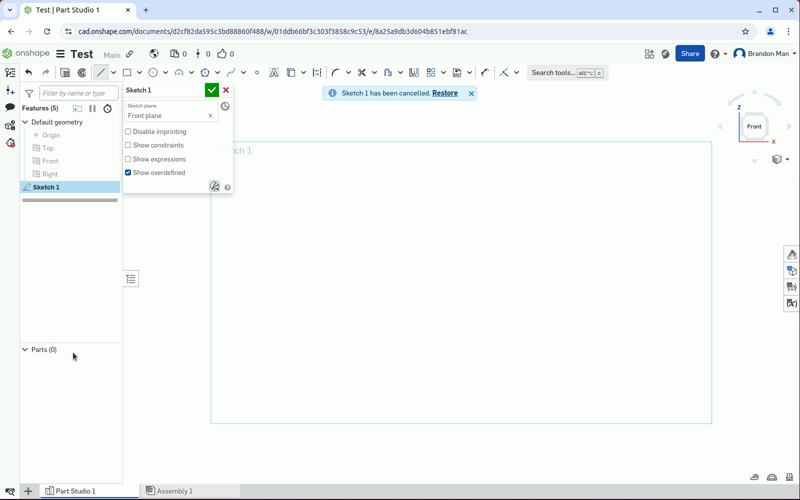
mouse_move(460, 282)
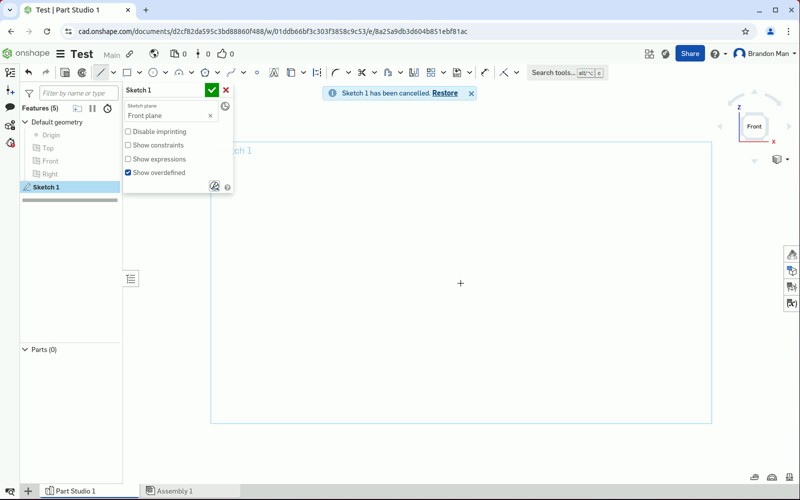
click(460, 282)
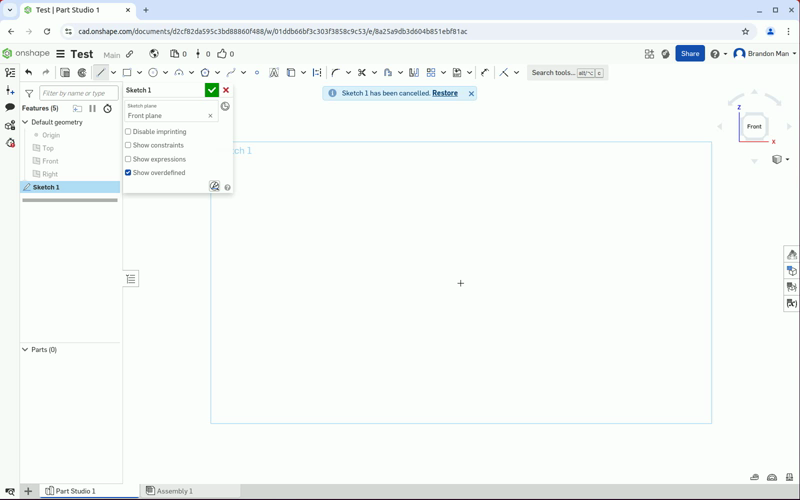
key_up(shift)
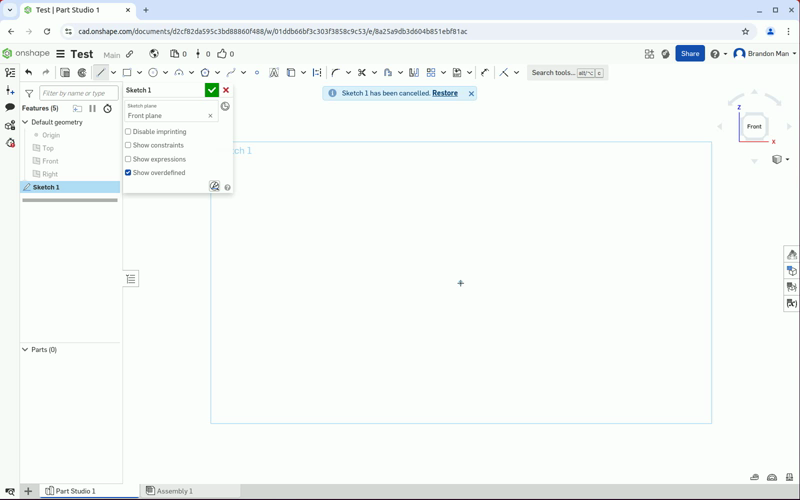
key_down(shift)
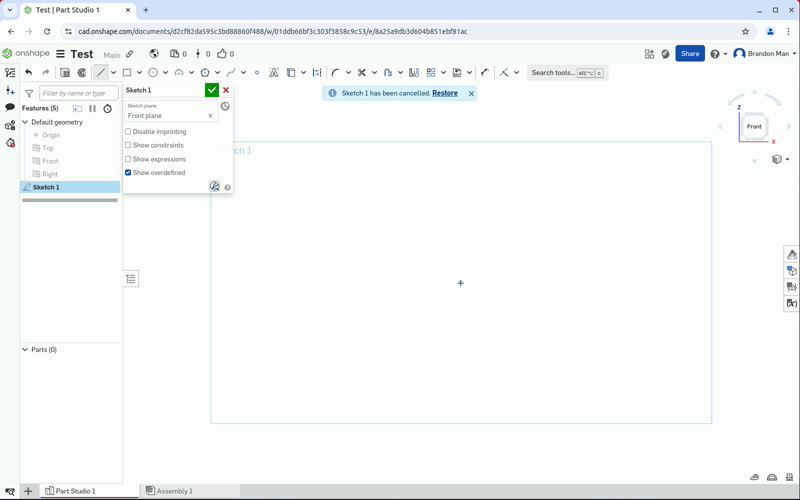
mouse_move(573, 282)
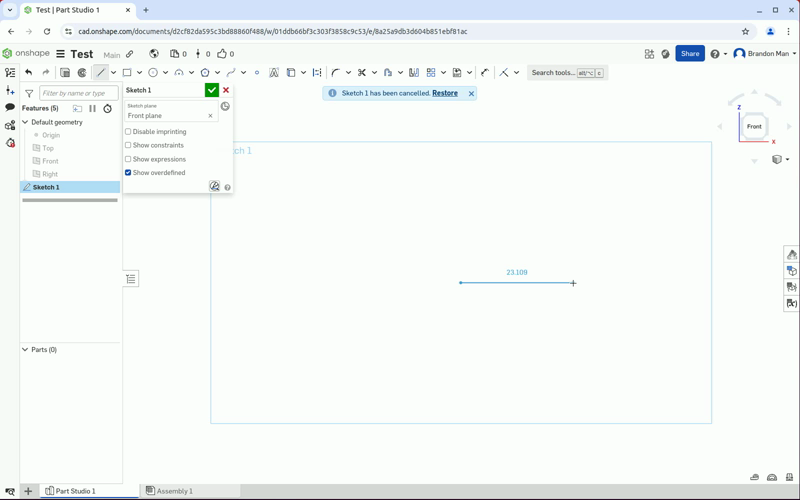
click(573, 282)
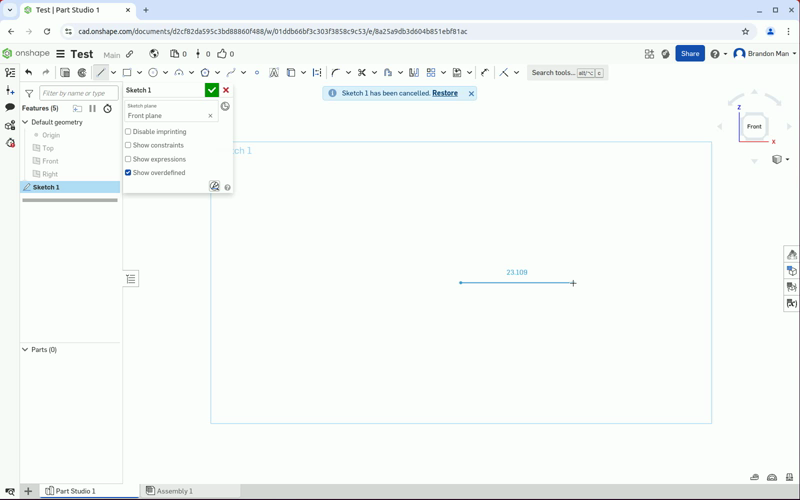
key_up(shift)
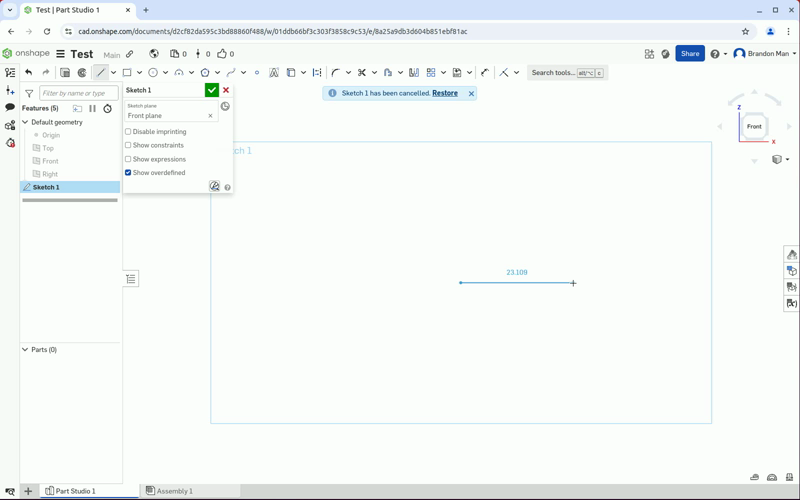
key_down(shift)
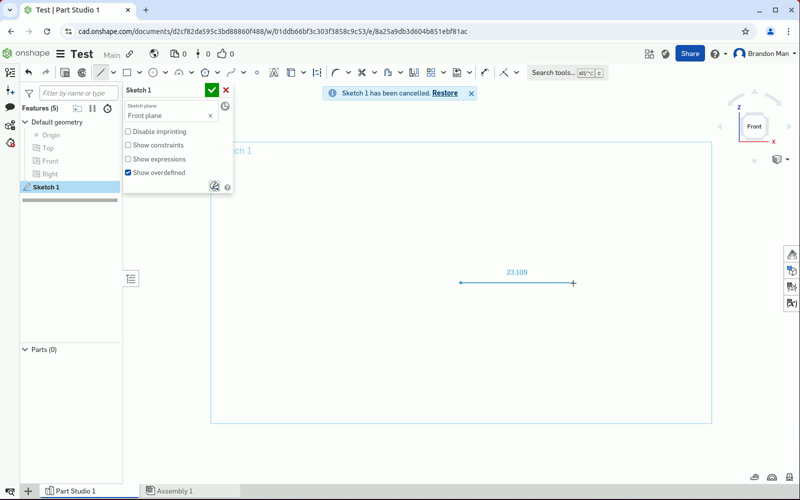
mouse_move(573, 217)
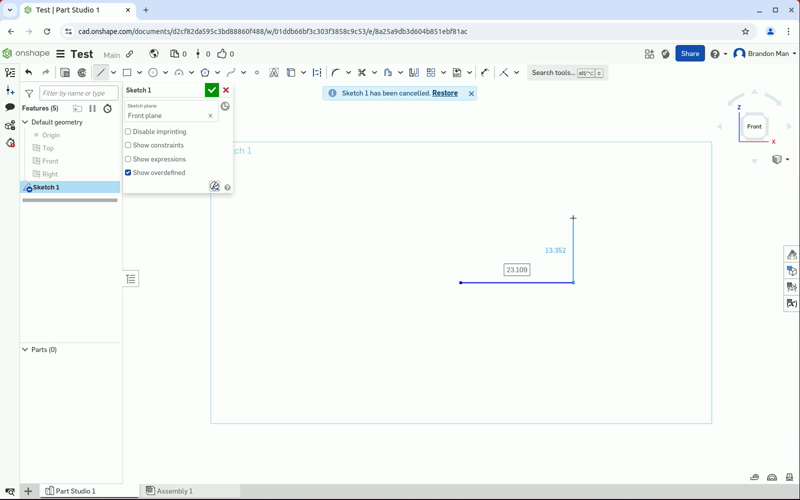
click(573, 217)
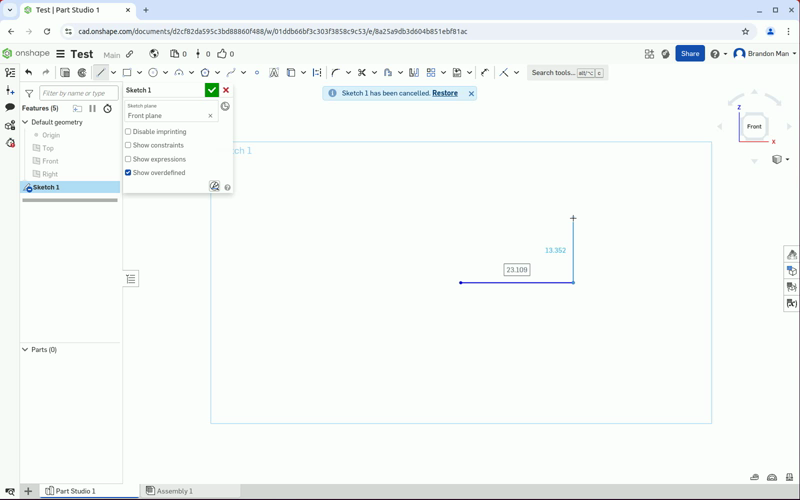
key_up(shift)
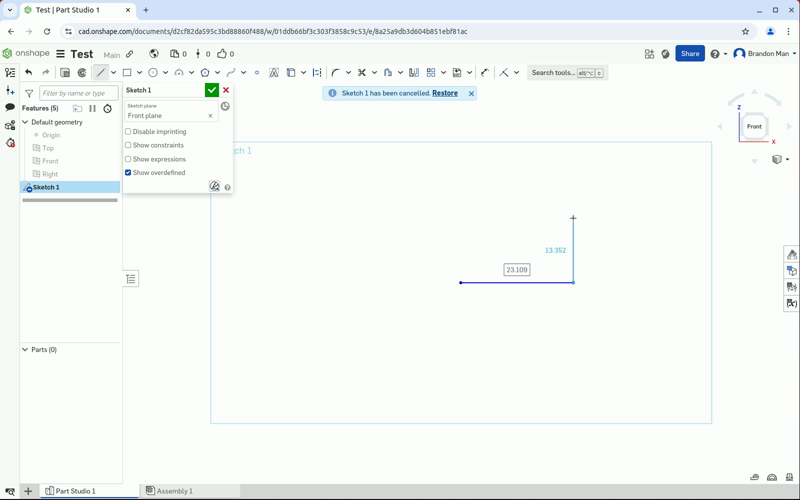
key_down(shift)
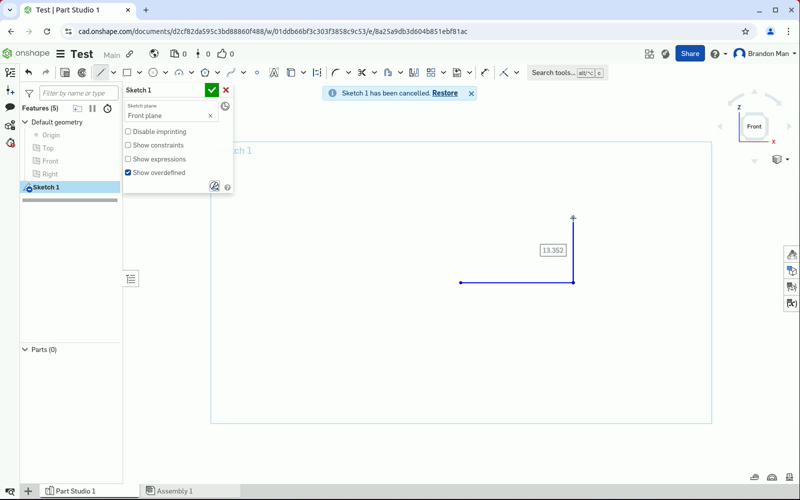
mouse_move(460, 217)
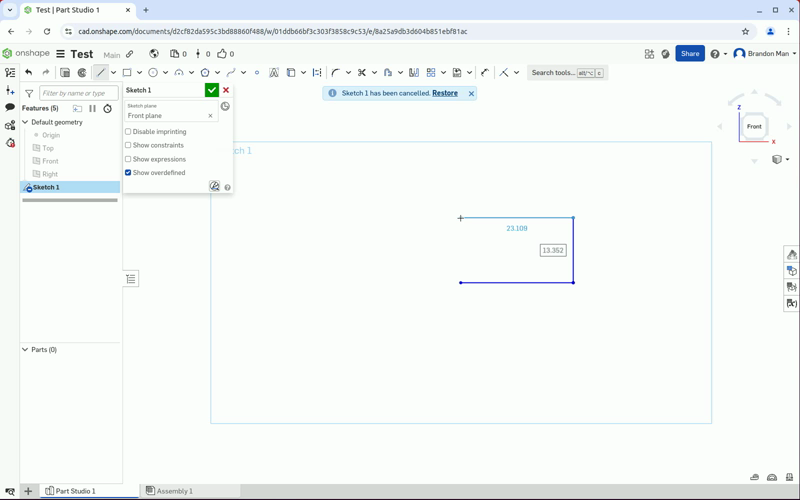
click(460, 217)
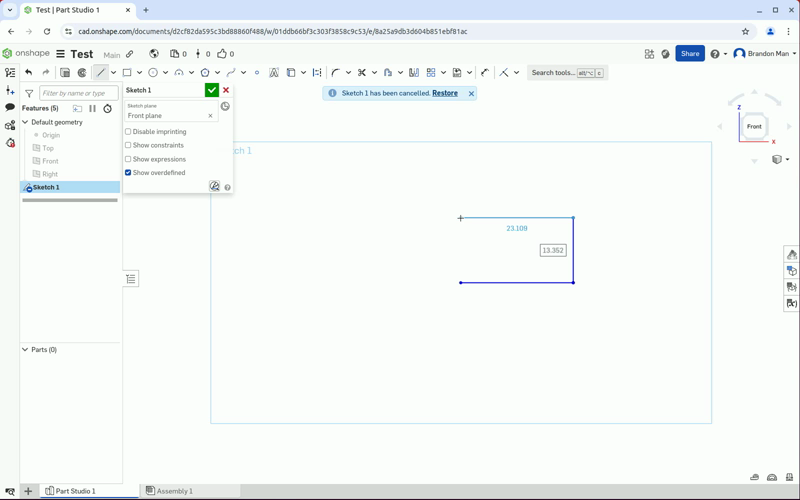
key_up(shift)
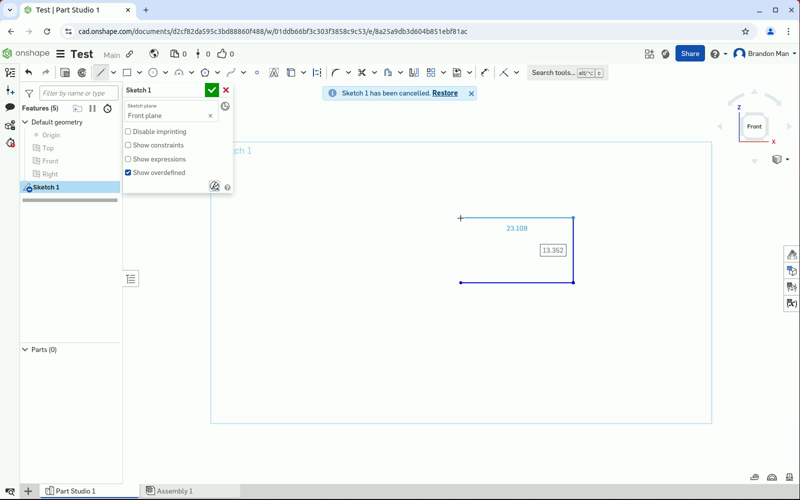
key_down(shift)
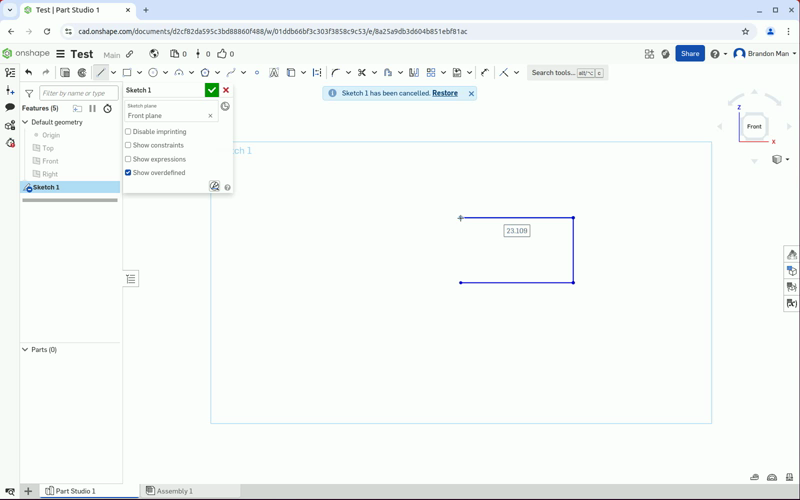
mouse_move(460, 282)
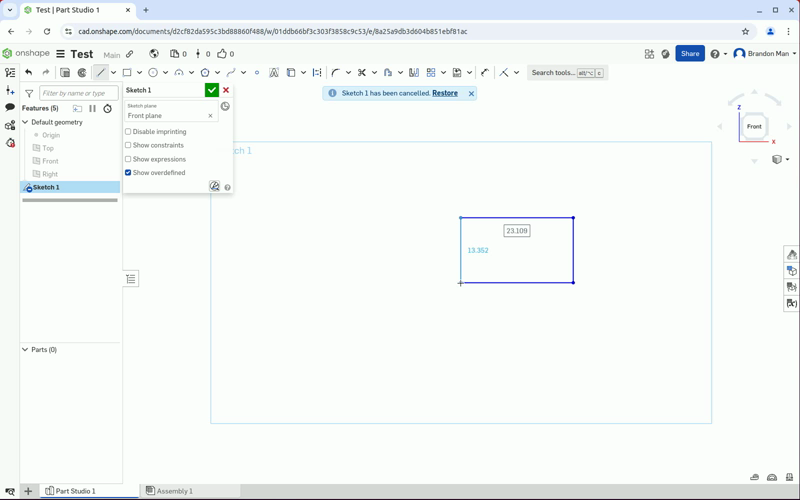
key_up(shift)
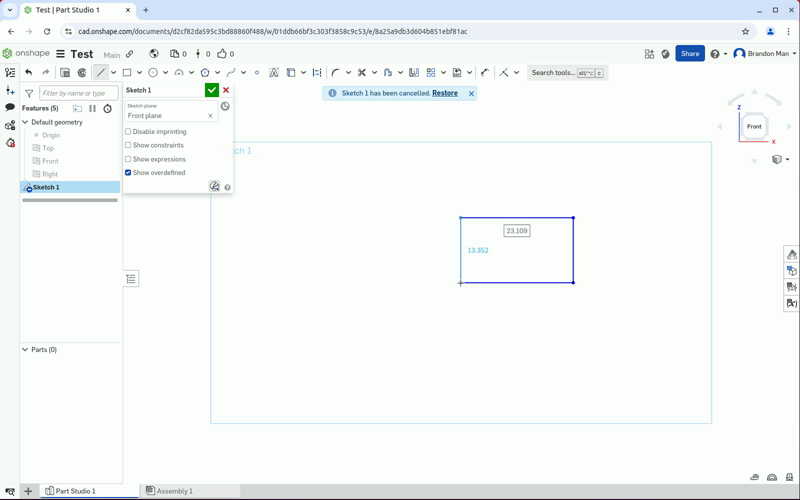
click(460, 282)
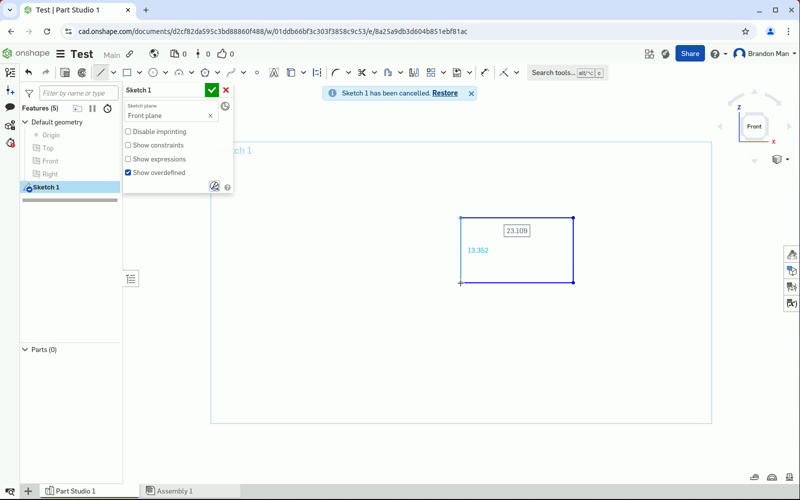
key(esc)
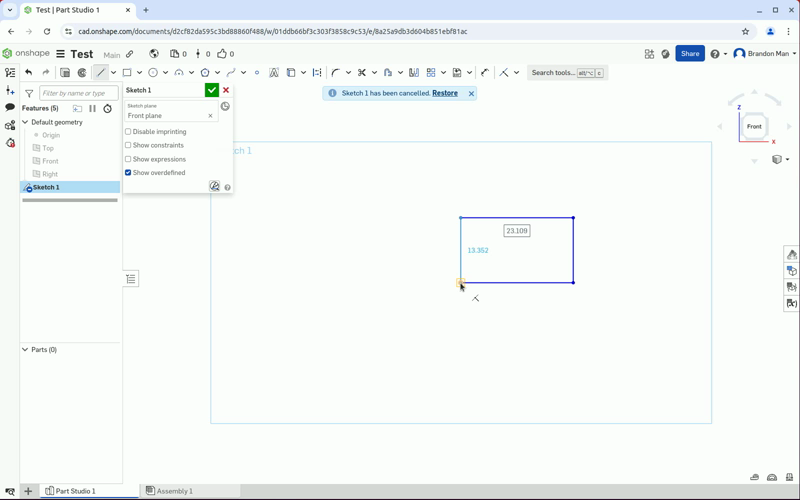
mouse_move(532, 239)
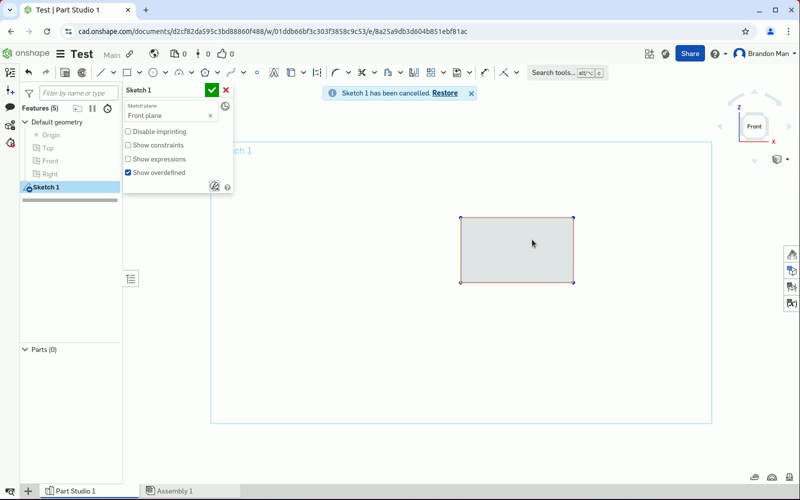
click(532, 239)
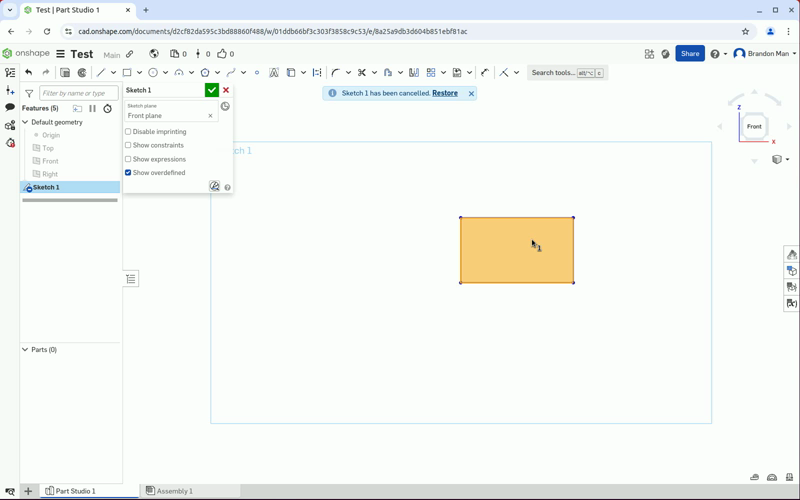
mouse_move(73, 352)
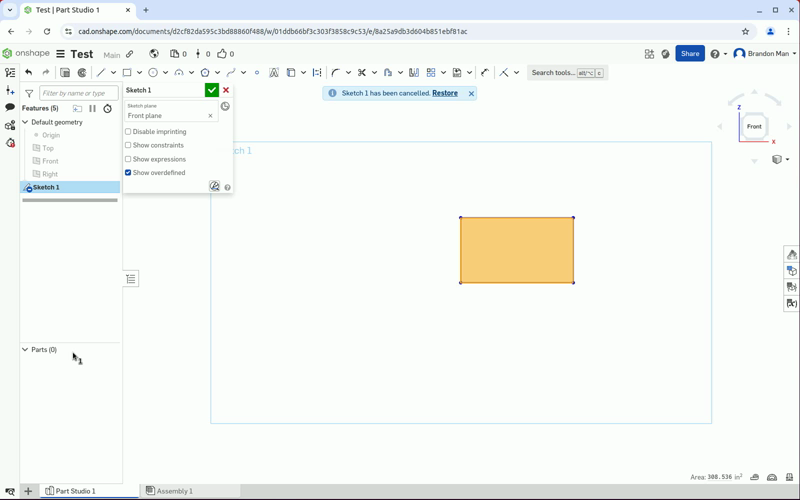
key(shift+y)
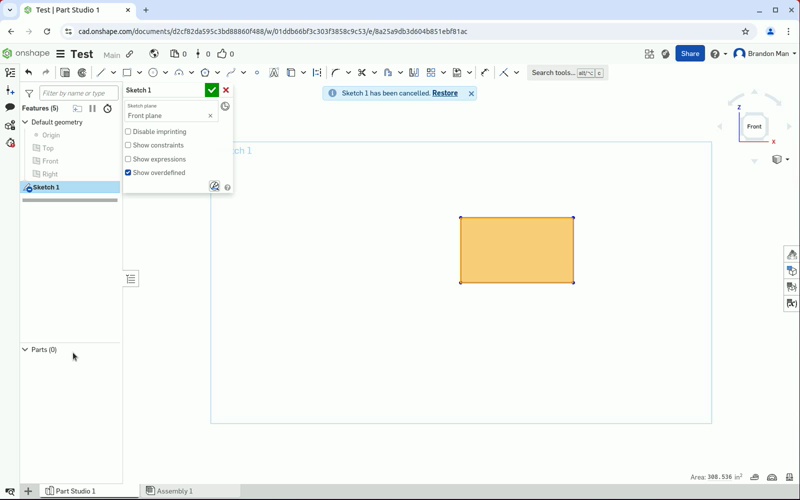
key(shift+e)
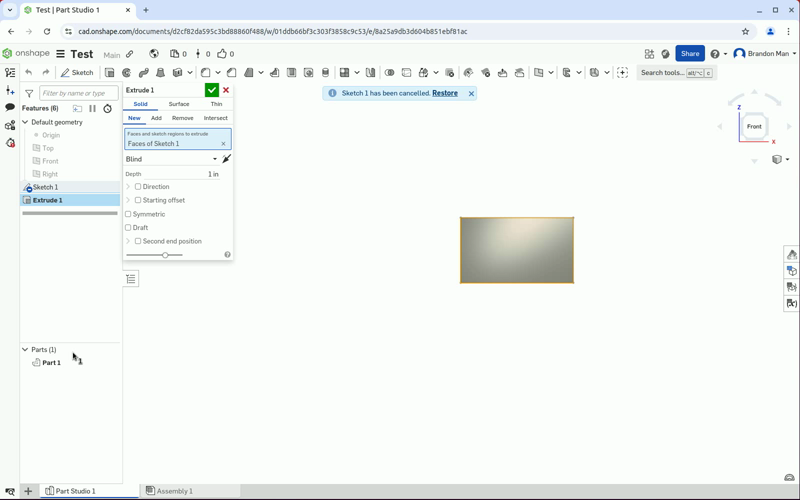
mouse_move(143, 106)
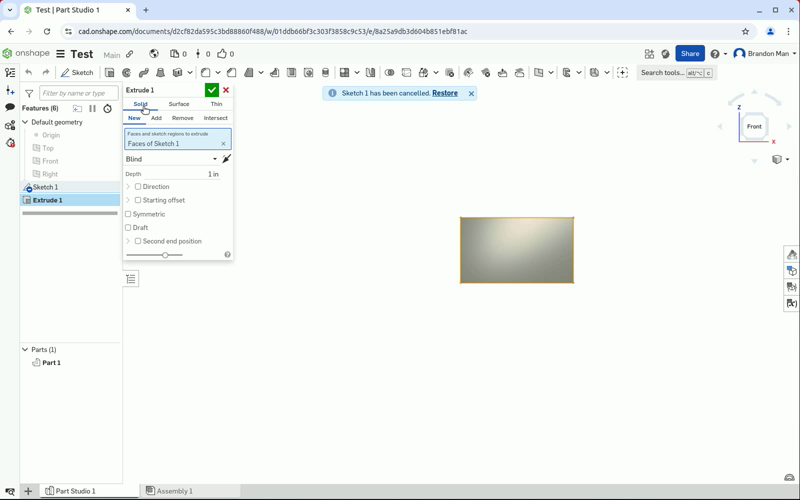
click(143, 106)
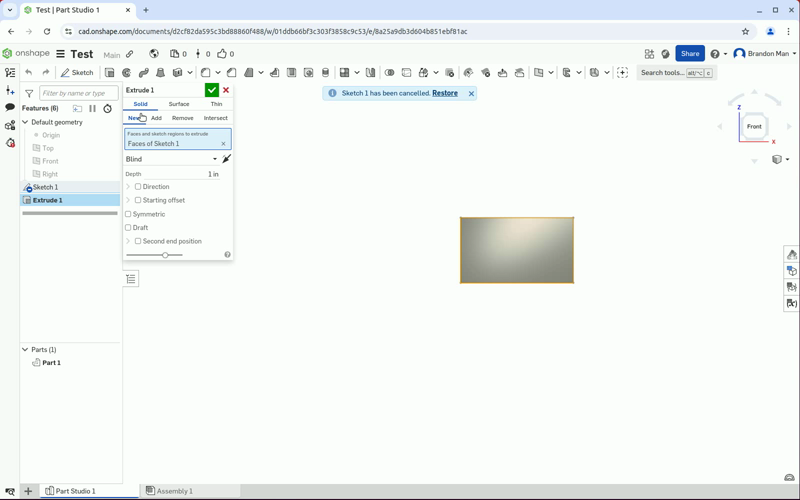
mouse_move(137, 120)
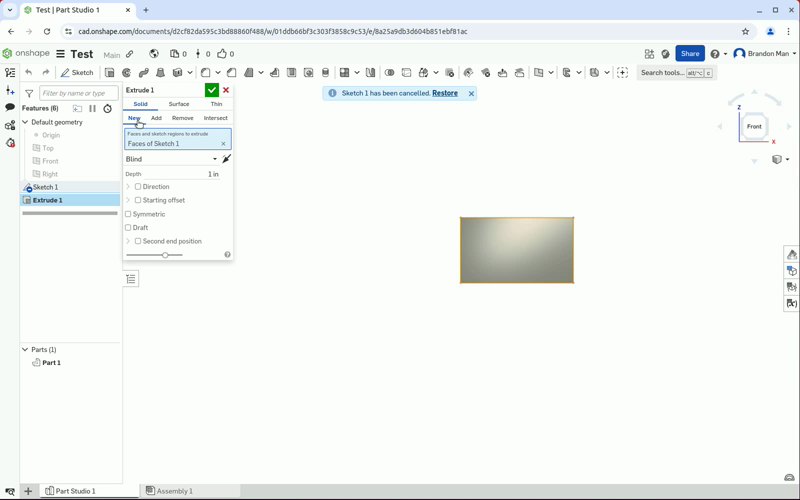
click(137, 120)
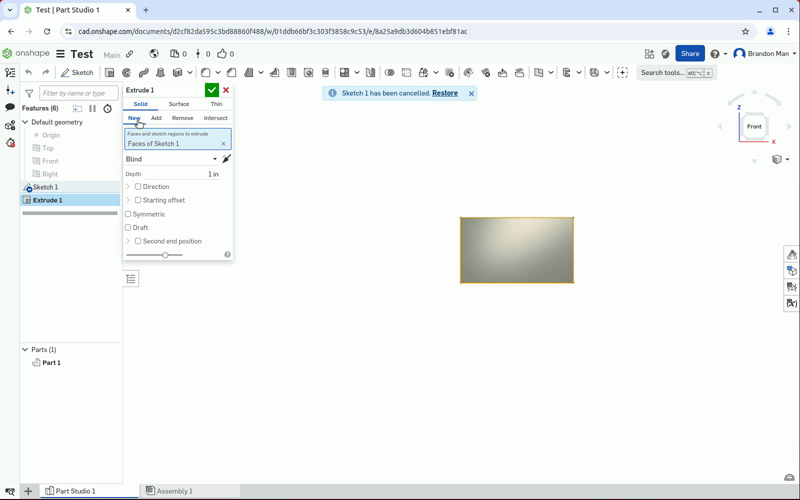
key(tab, 4)
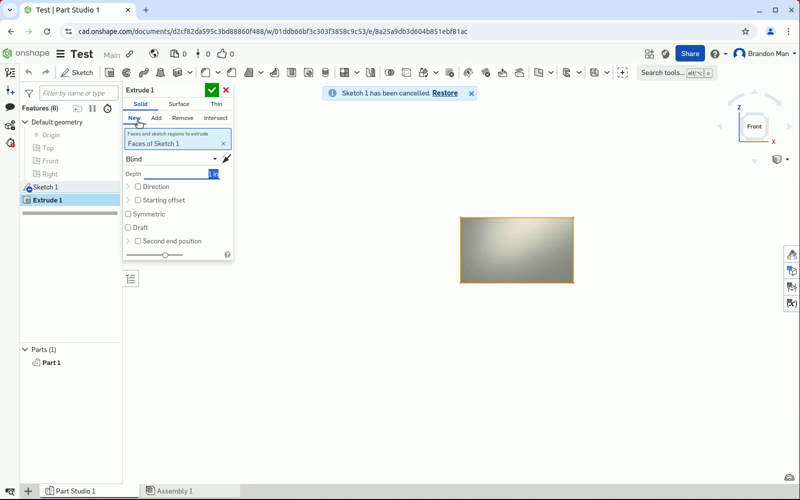
text(1.444)
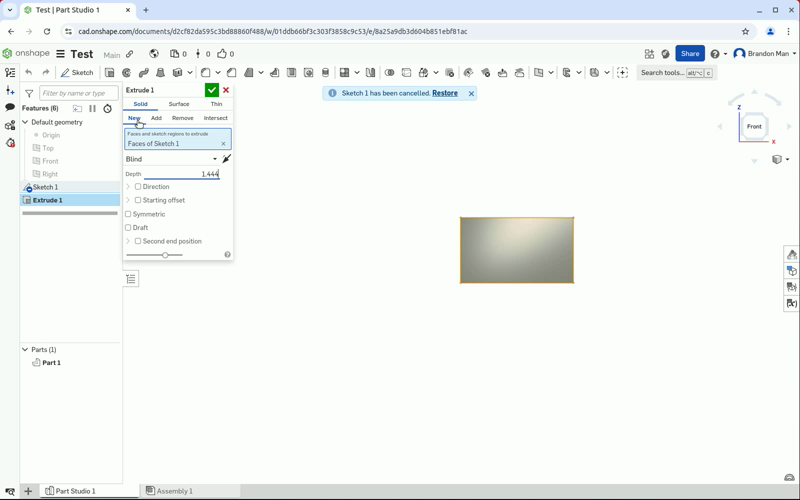
key(enter)
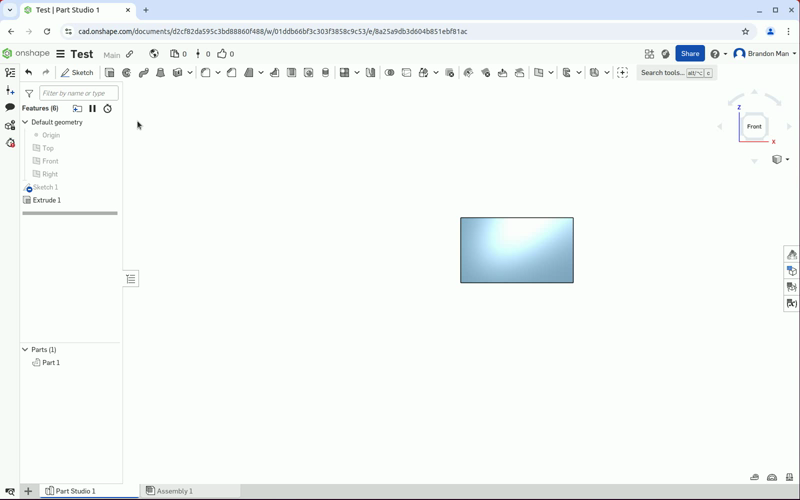
key(shift+h)
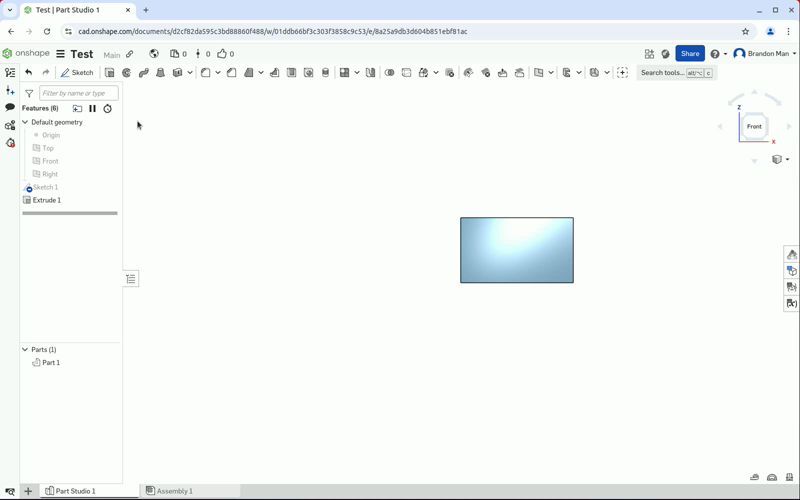
key(shift+h)
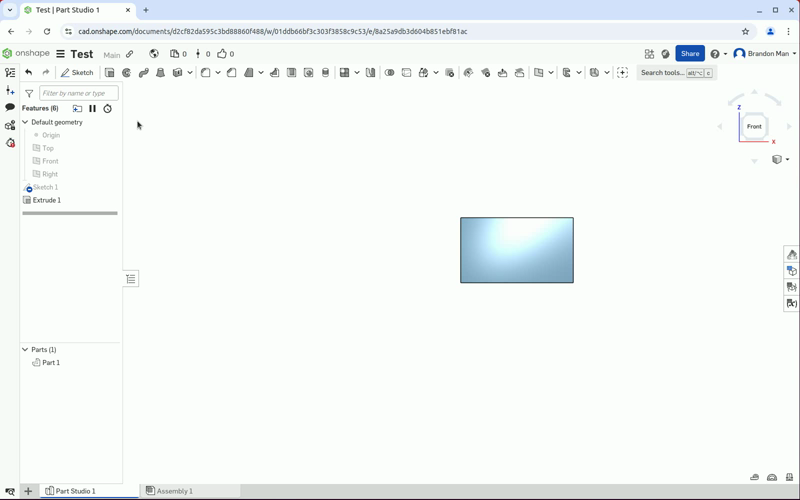
mouse_move(73, 189)
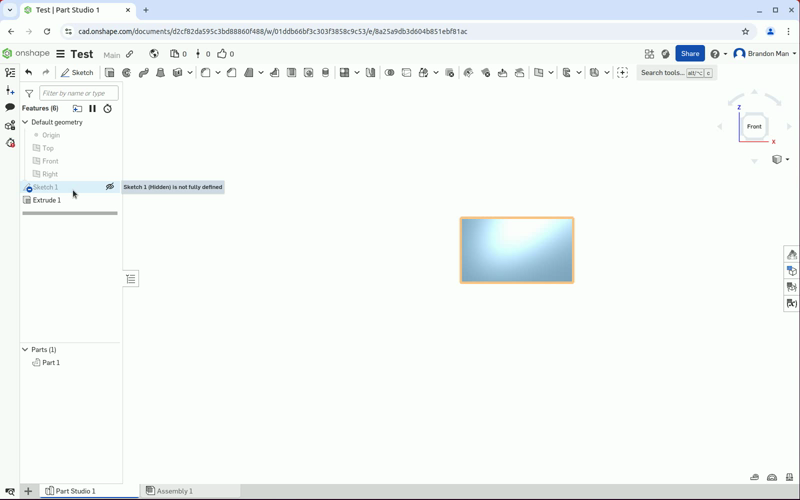
click(73, 189)
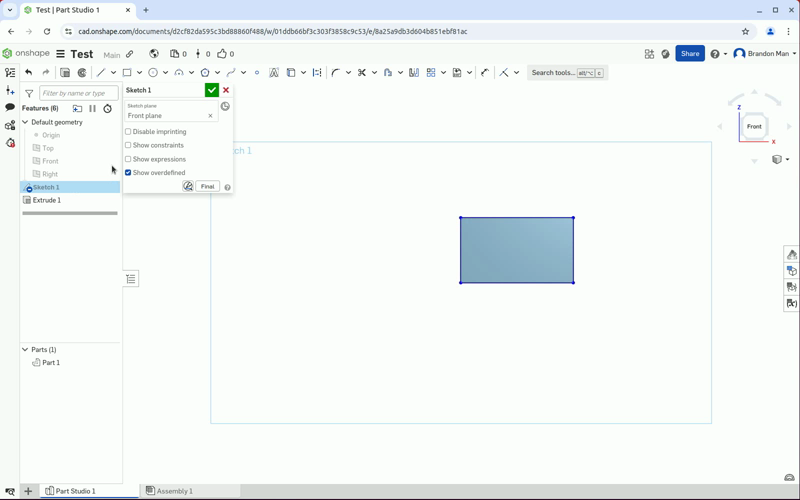
mouse_move(229, 92)
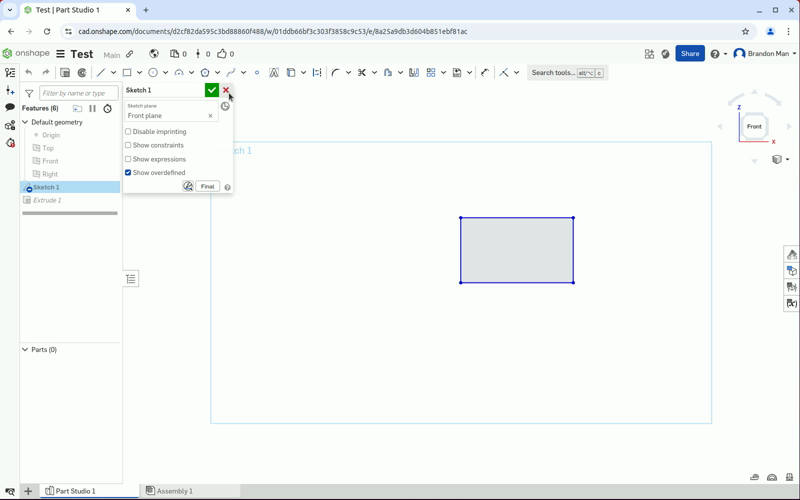
click(229, 92)
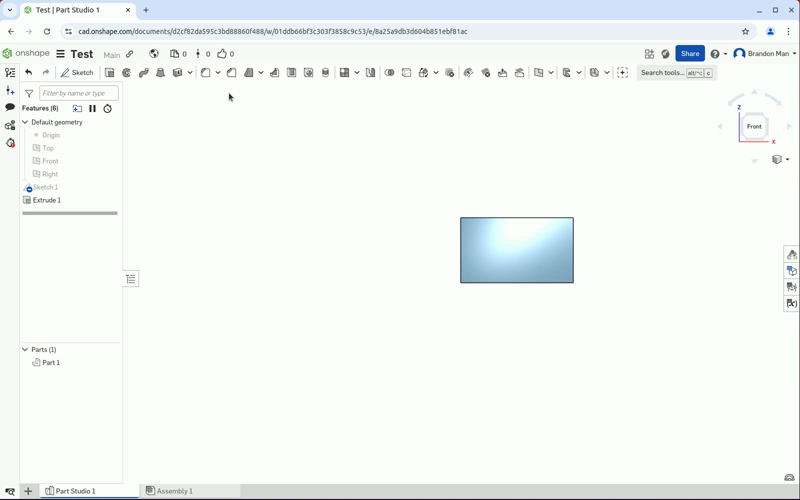
mouse_move(541, 75)
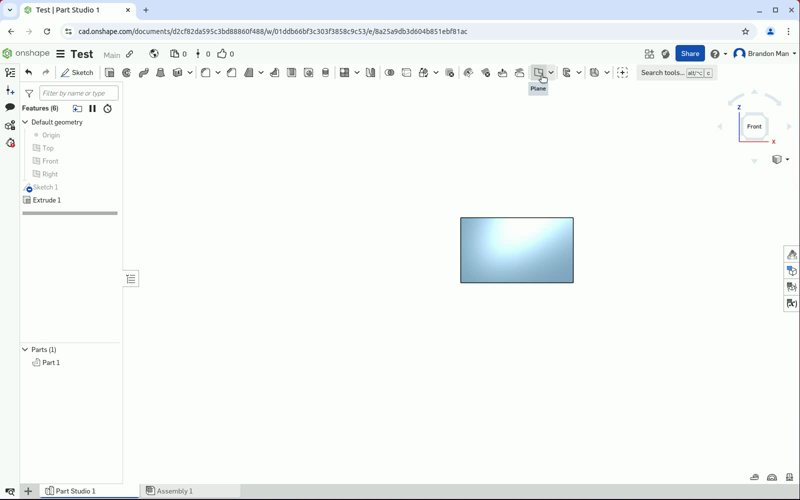
click(541, 75)
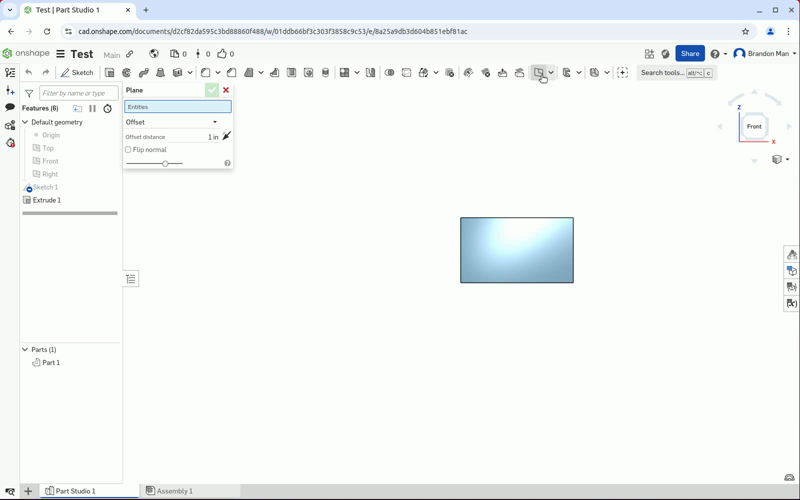
mouse_move(73, 163)
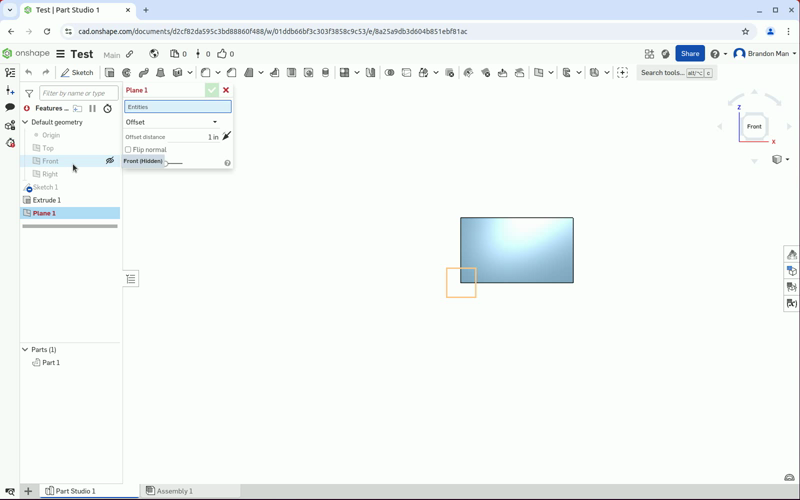
click(73, 163)
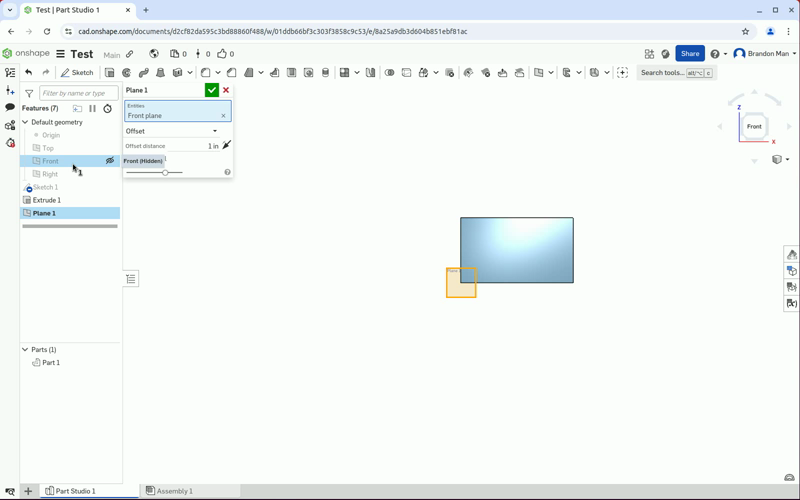
key(tab, 2)
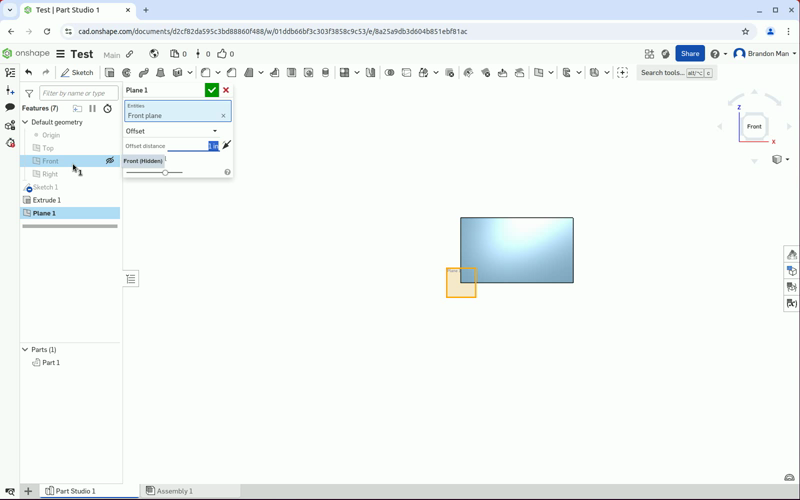
text(1.448)
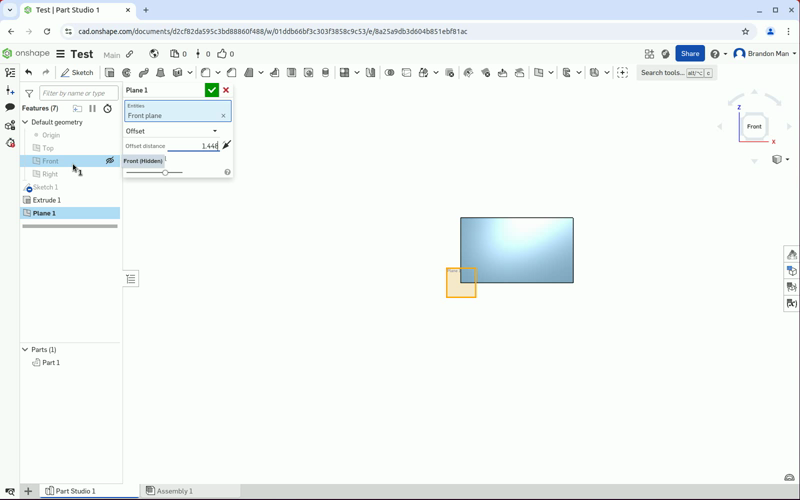
key(enter, 2)
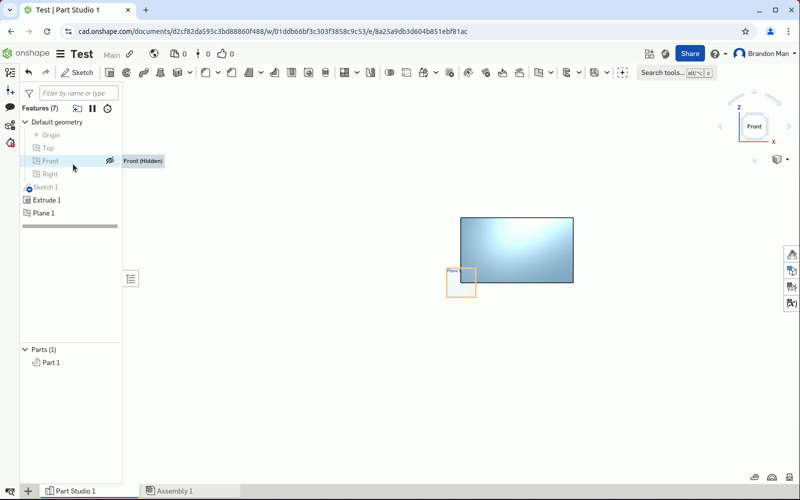
key(shift+s)
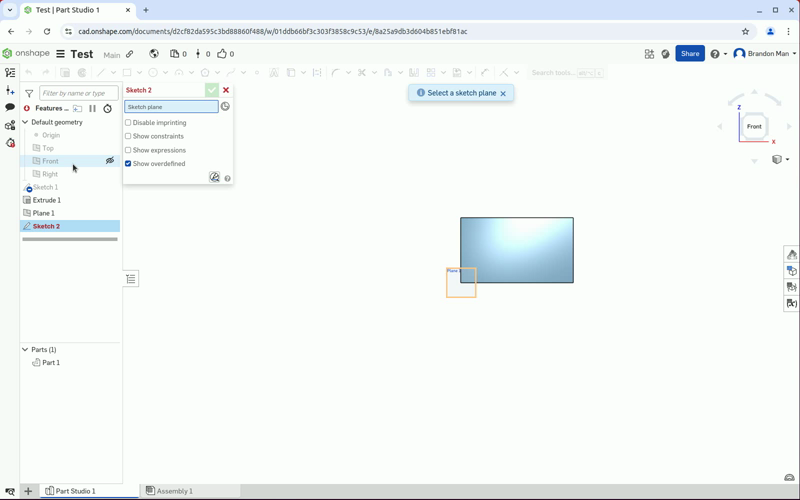
mouse_move(73, 215)
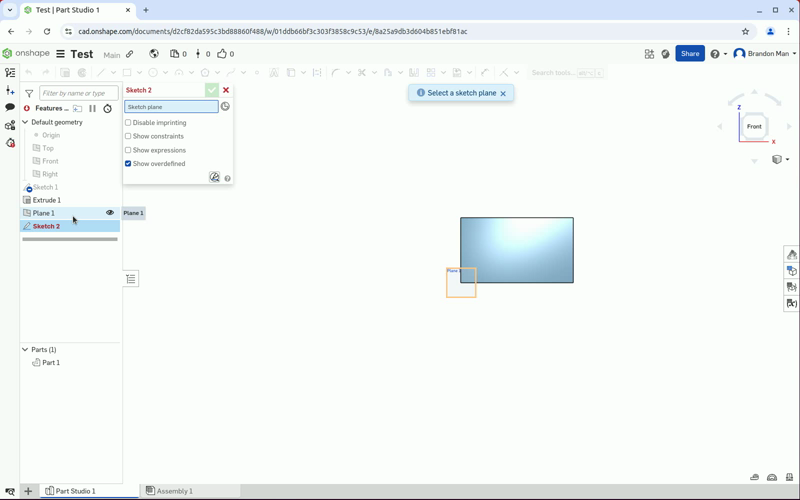
click(73, 215)
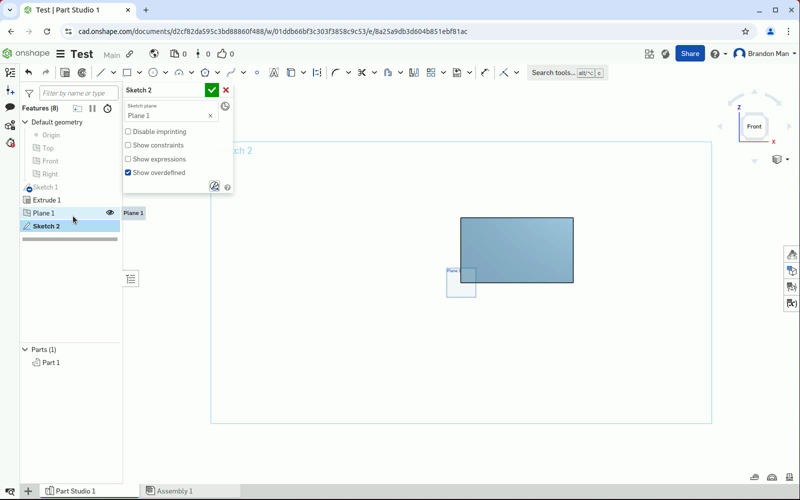
mouse_move(73, 352)
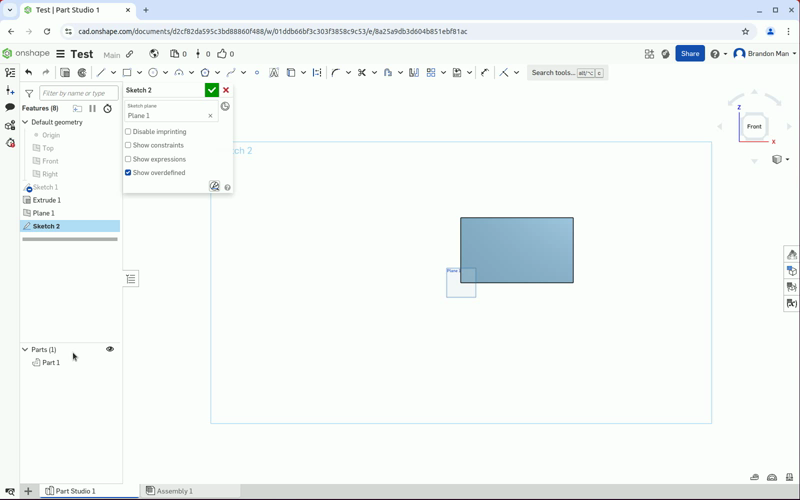
key(y)
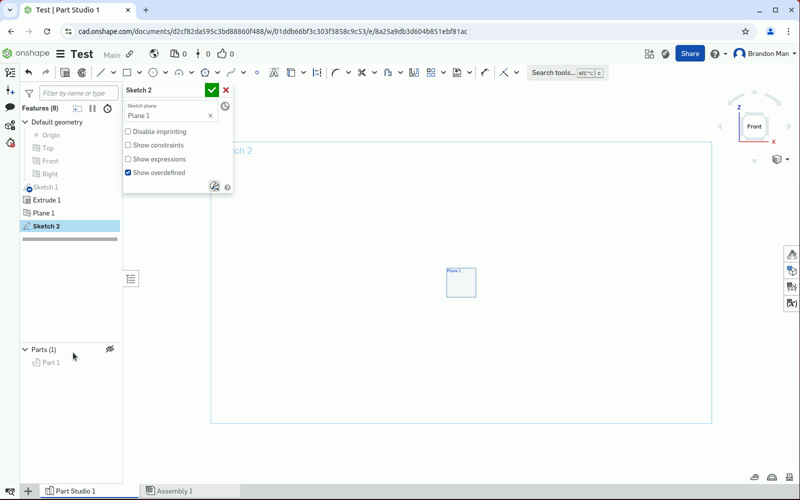
key(l)
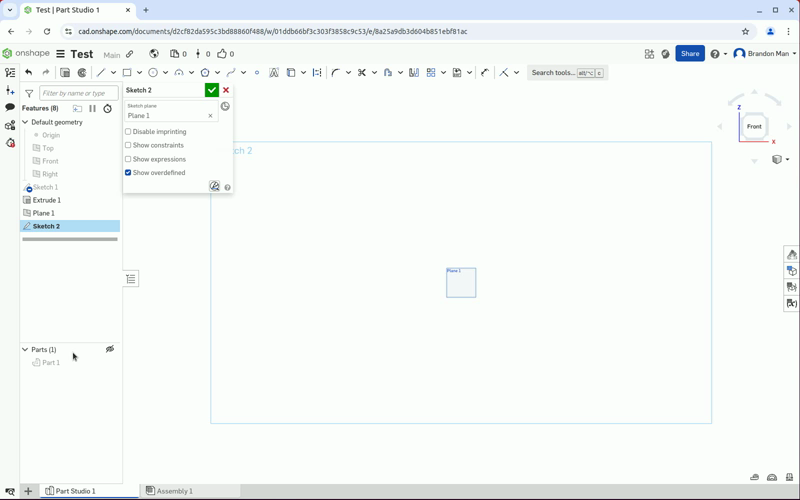
key_down(shift)
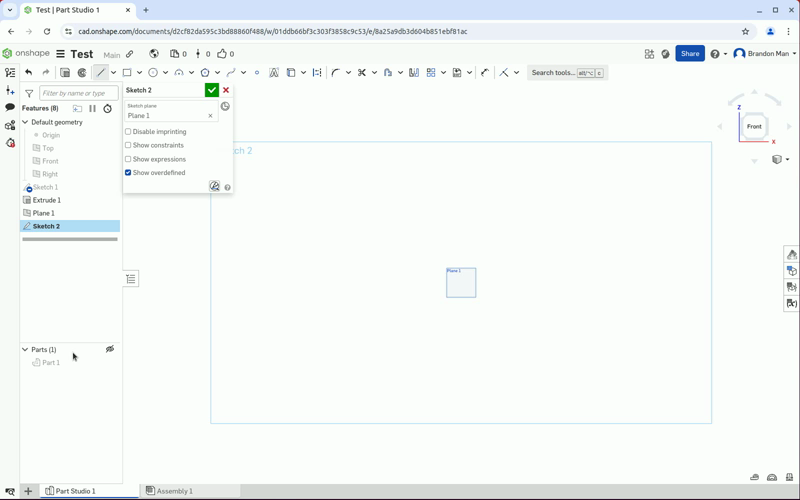
mouse_move(460, 224)
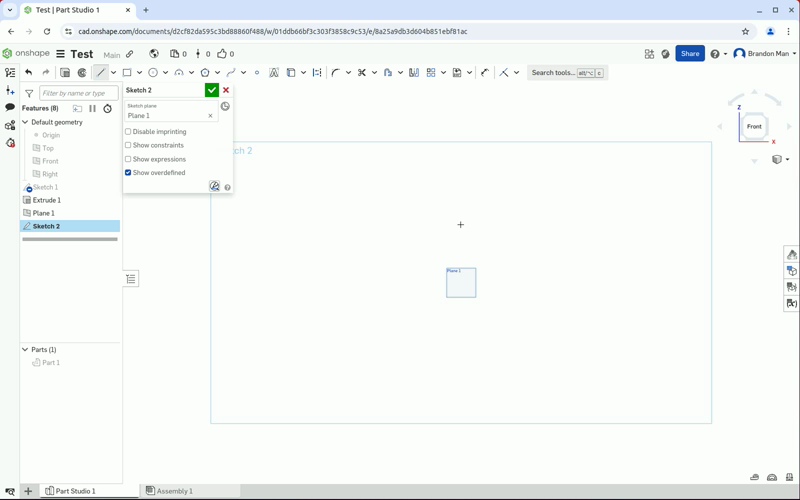
click(460, 224)
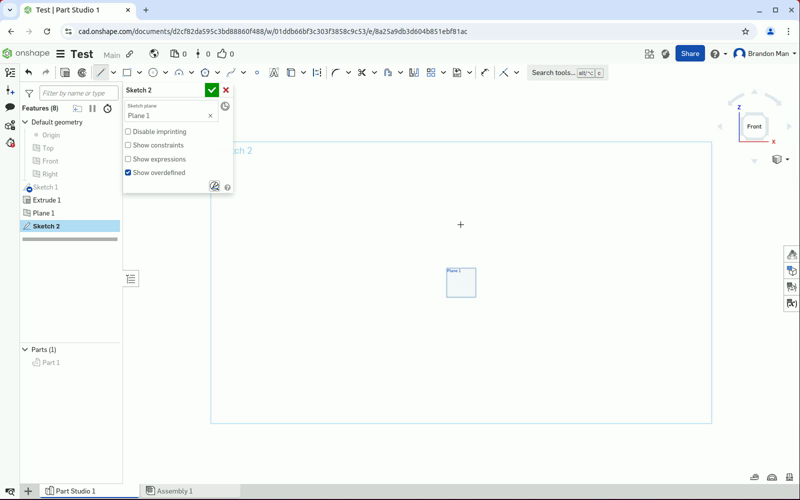
key_up(shift)
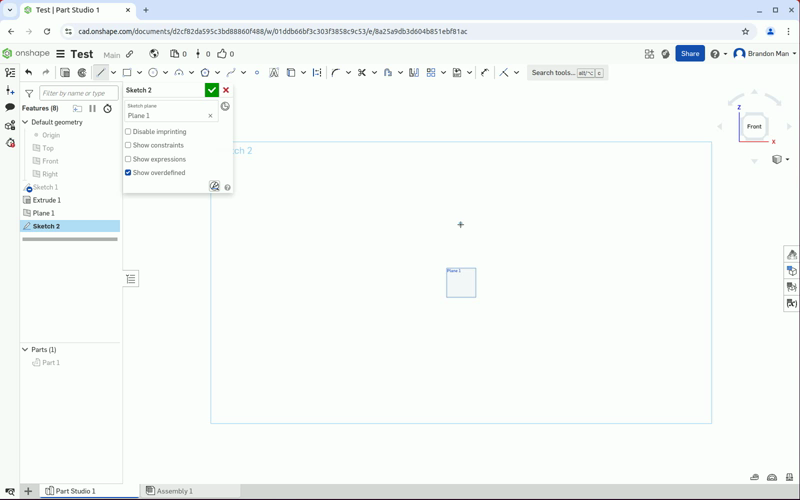
key_down(shift)
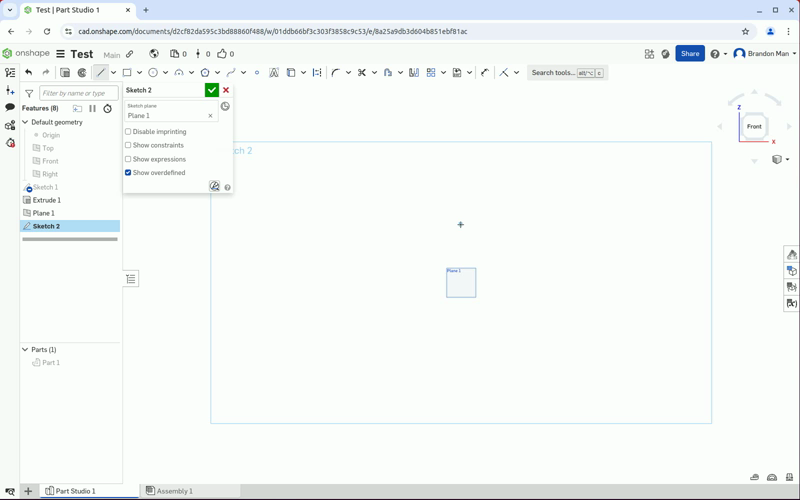
mouse_move(573, 224)
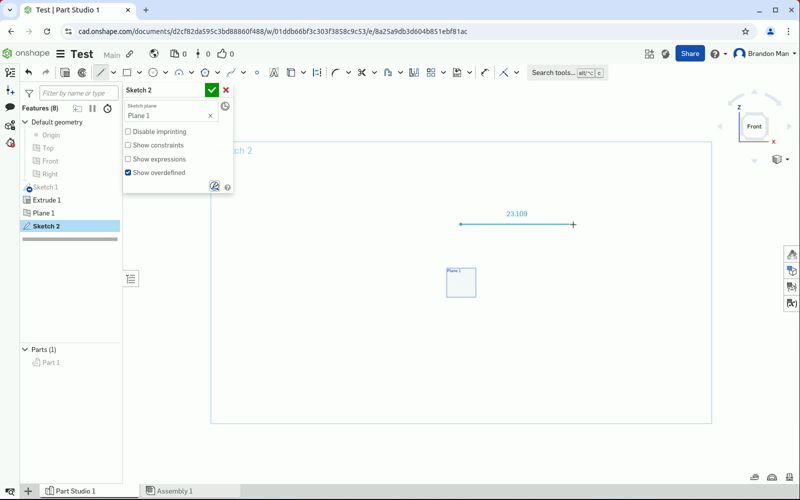
click(573, 224)
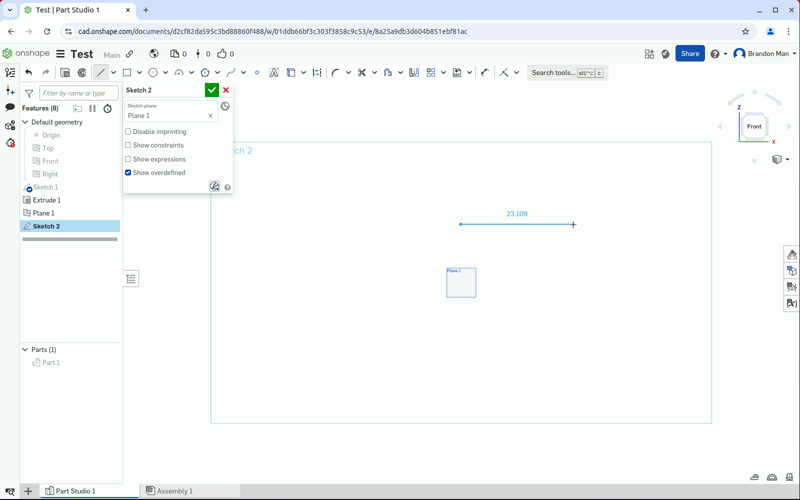
key_up(shift)
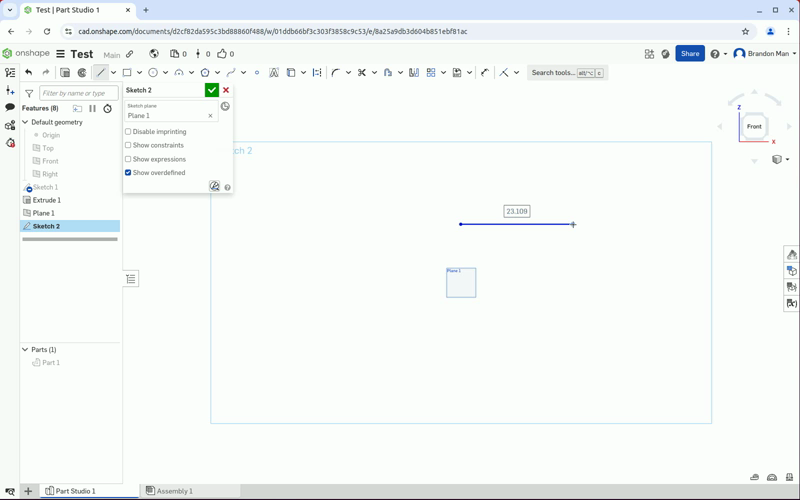
key_down(shift)
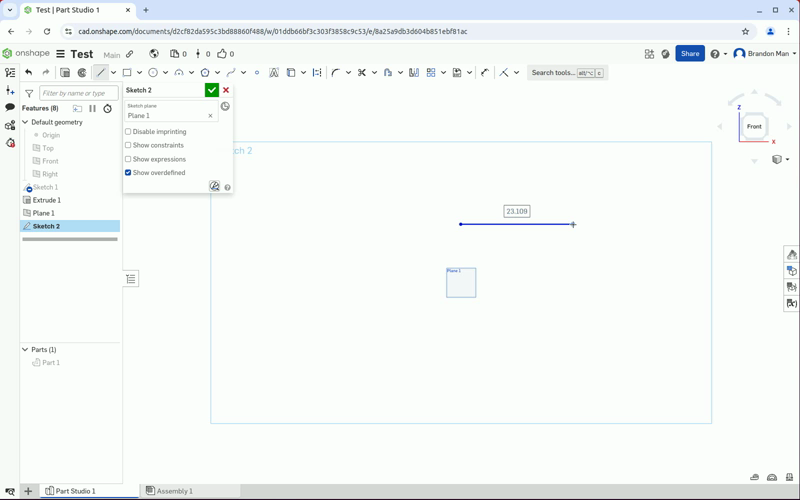
mouse_move(589, 224)
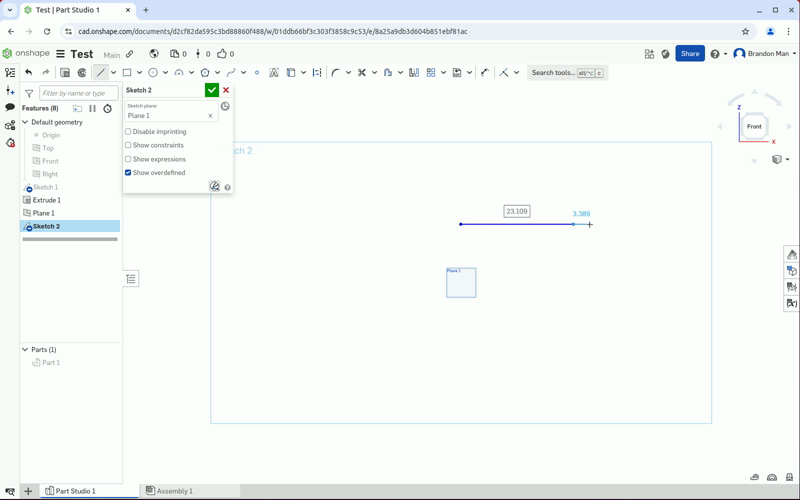
mouse_move(573, 217)
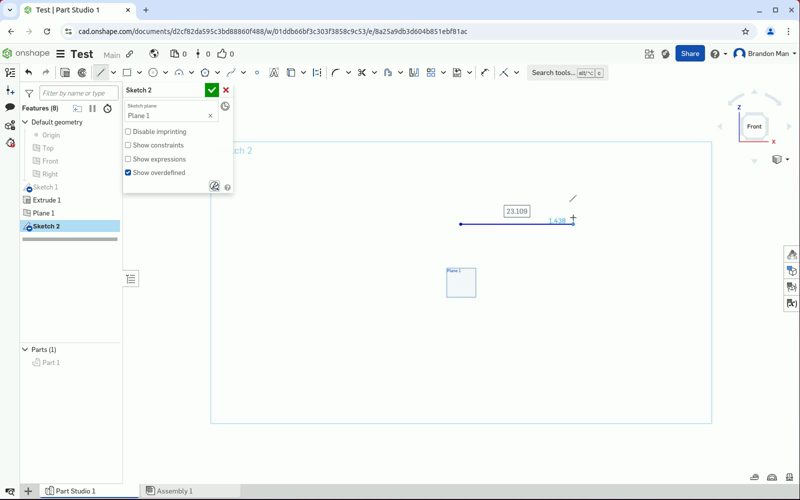
scroll(6)
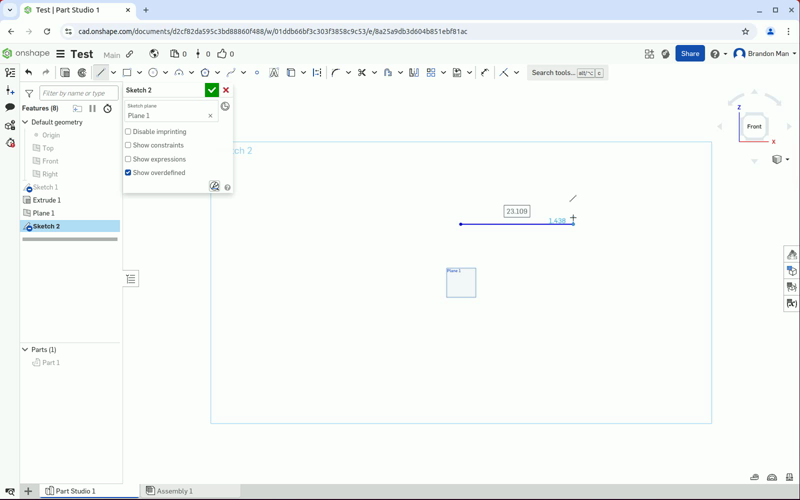
scroll(6)
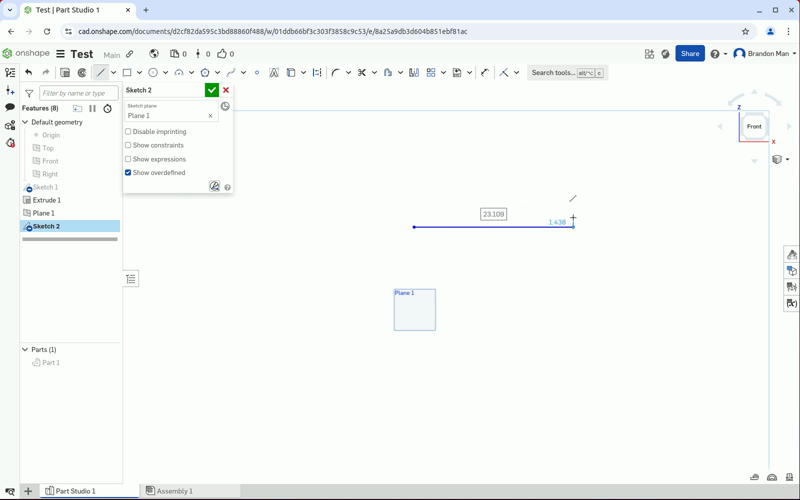
scroll(6)
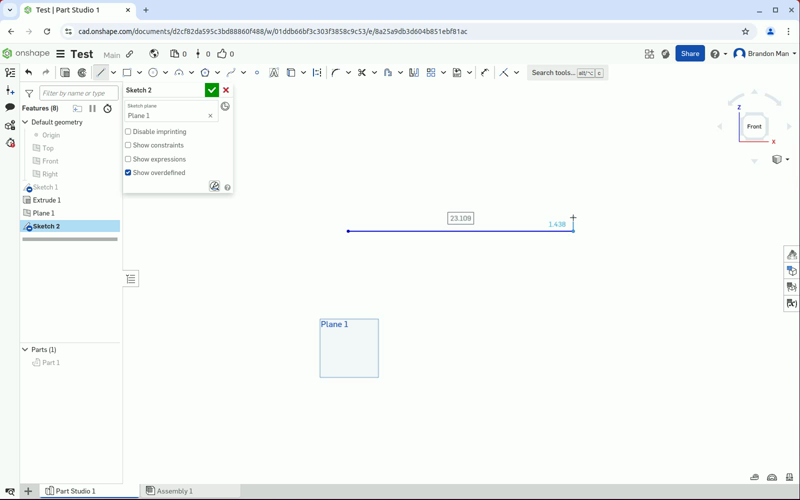
scroll(6)
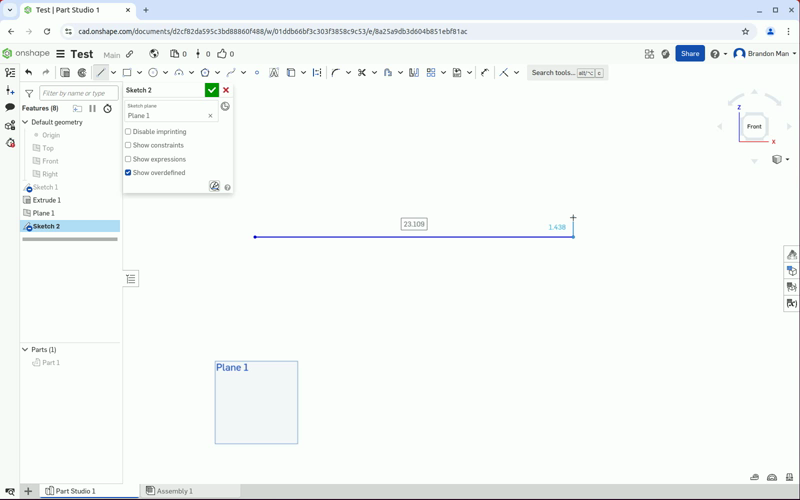
scroll(6)
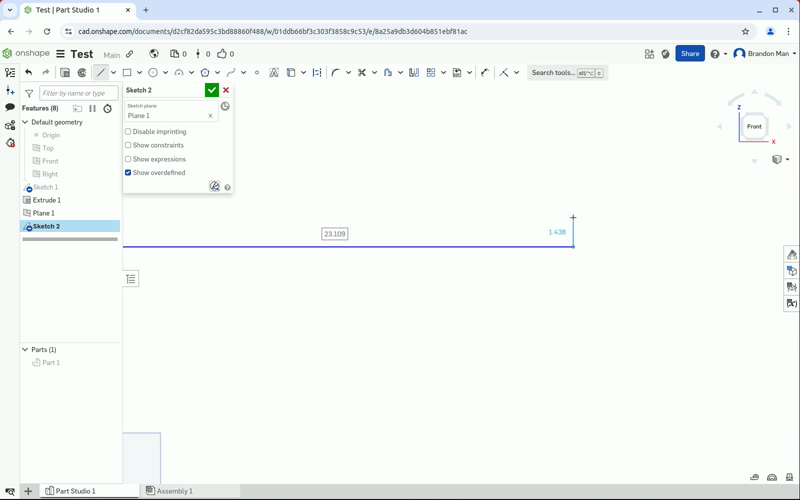
scroll(6)
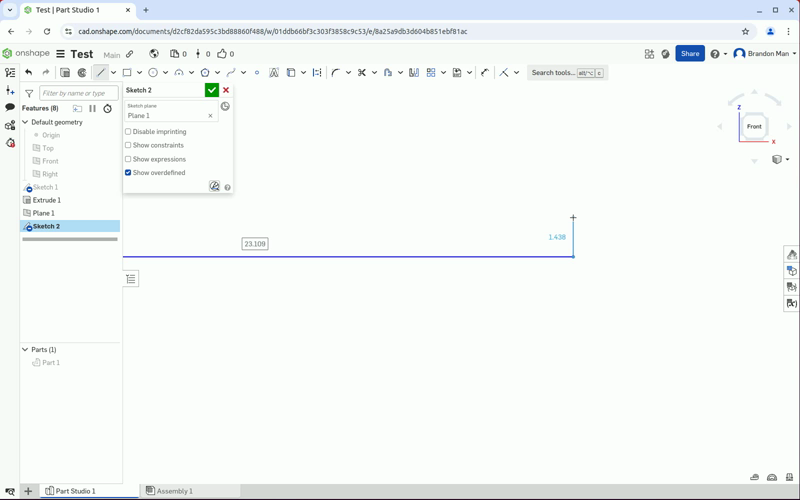
scroll(6)
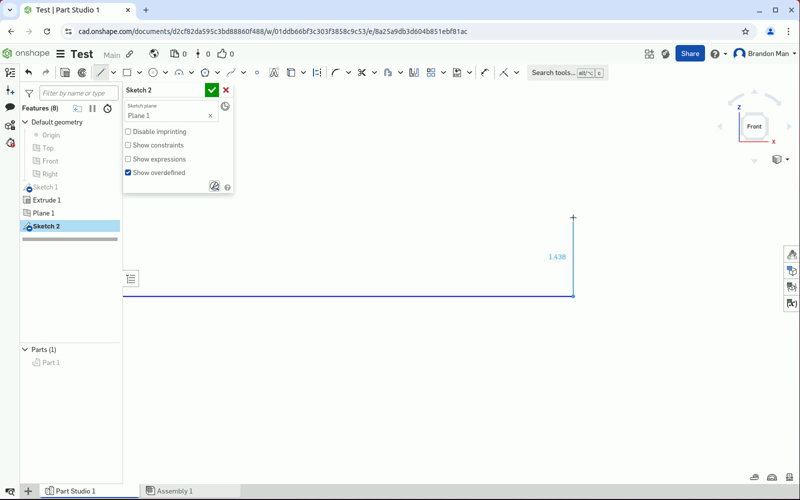
click(573, 217)
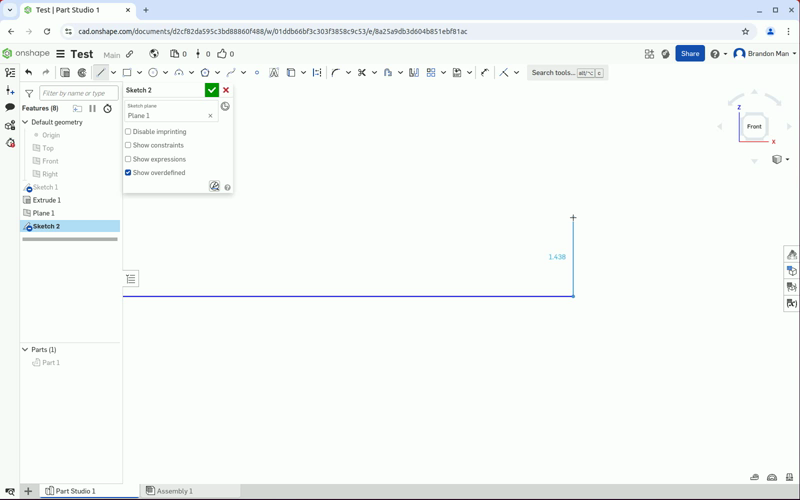
scroll(-6)
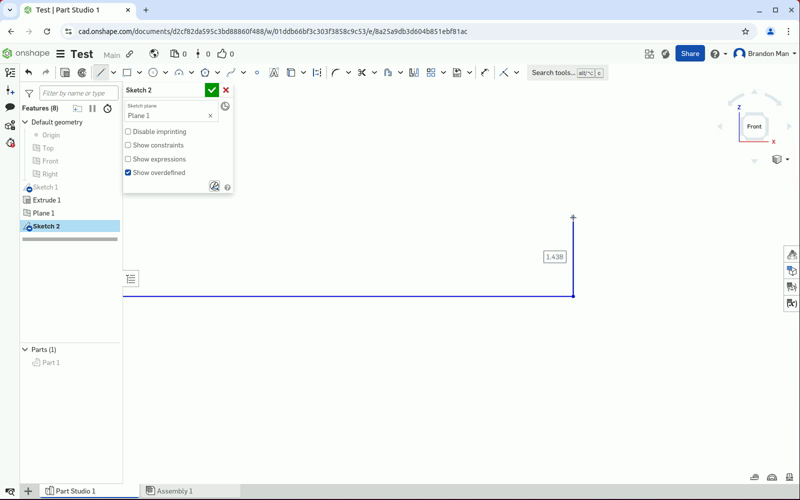
scroll(-6)
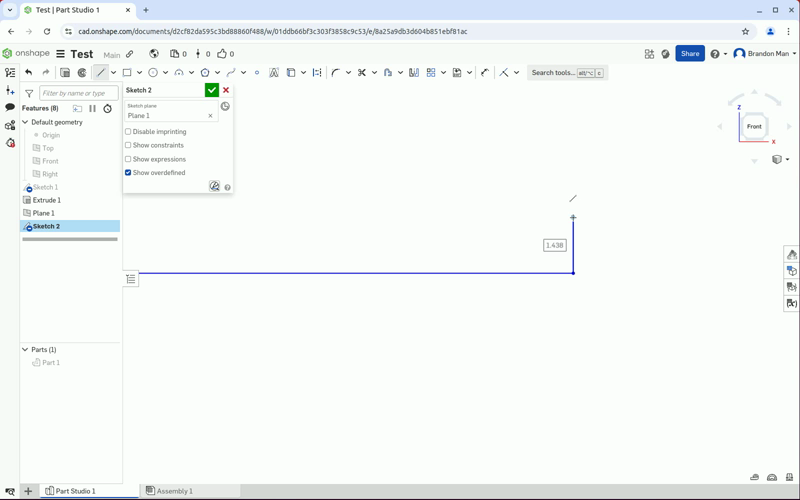
scroll(-6)
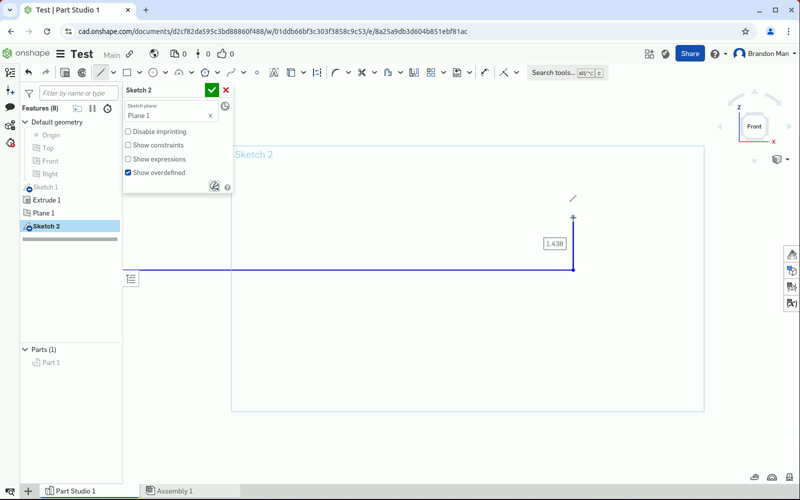
scroll(-6)
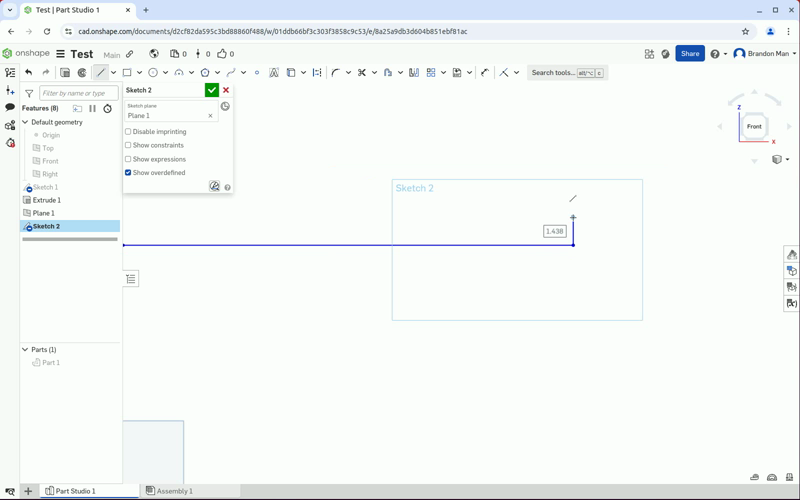
scroll(-6)
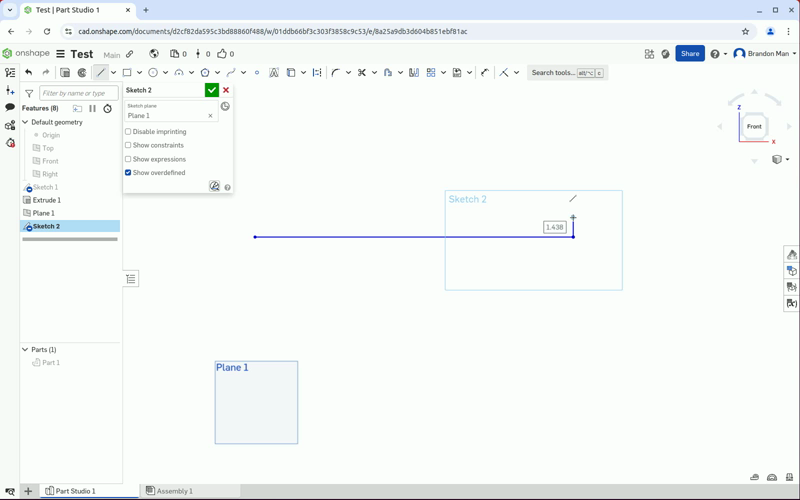
scroll(-6)
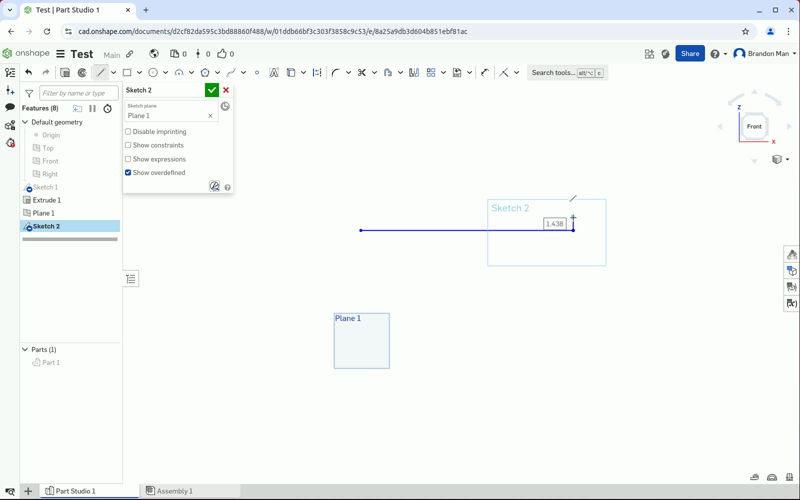
scroll(-6)
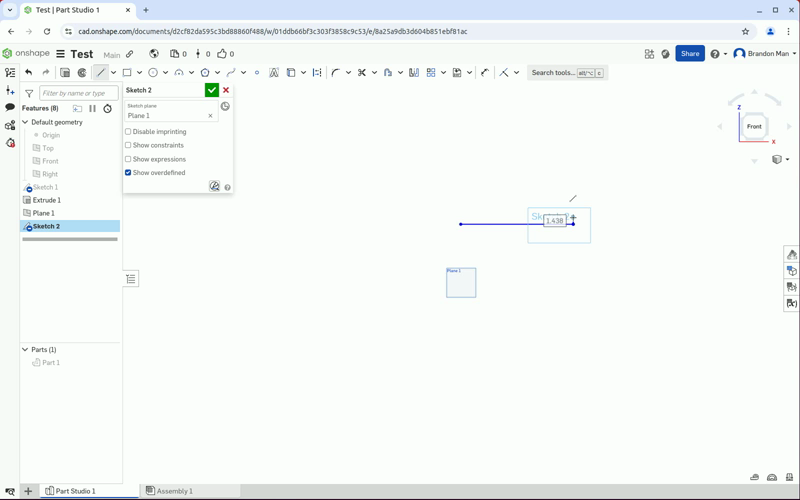
key_up(shift)
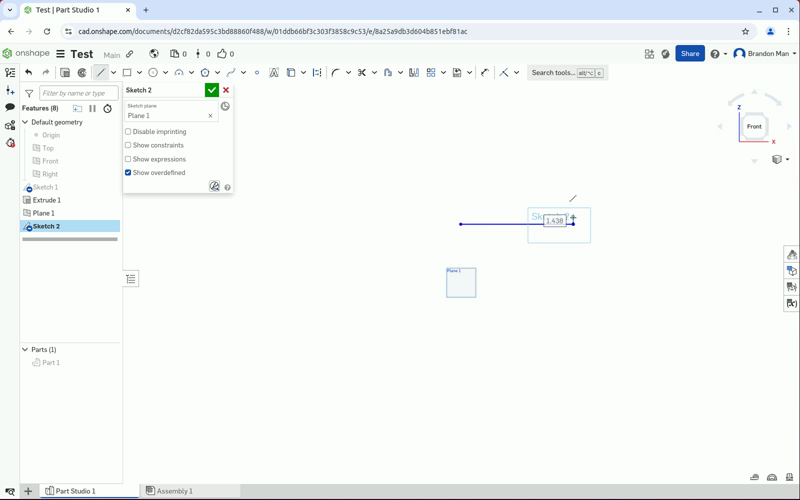
key_down(shift)
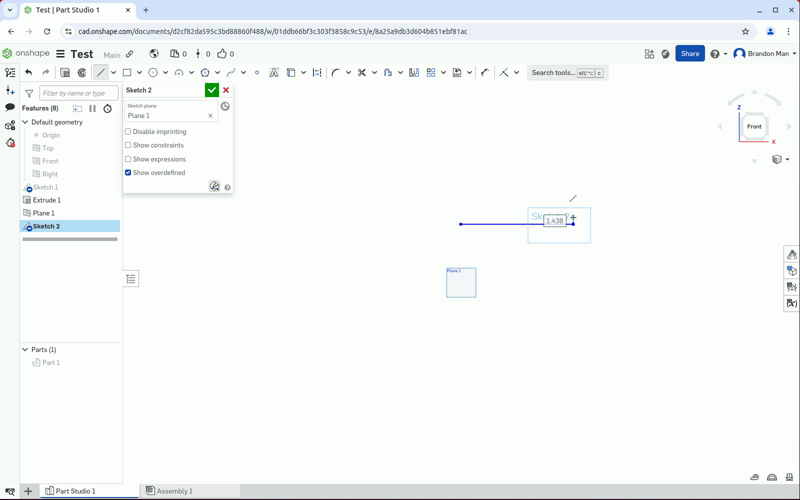
mouse_move(460, 217)
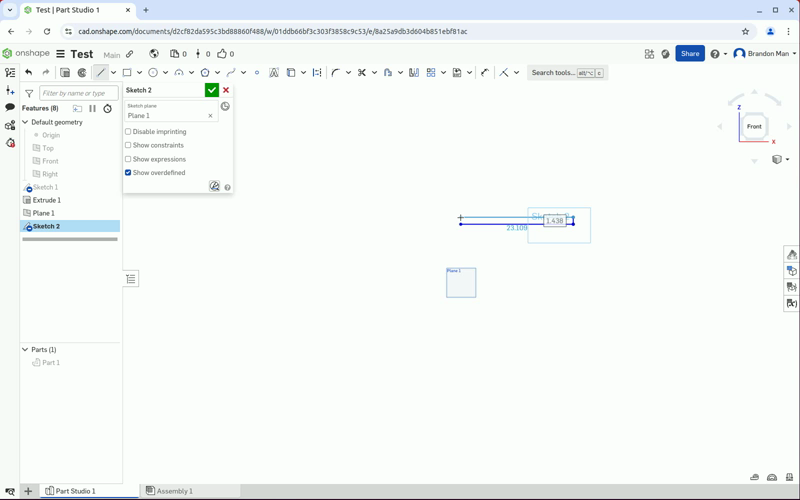
click(460, 217)
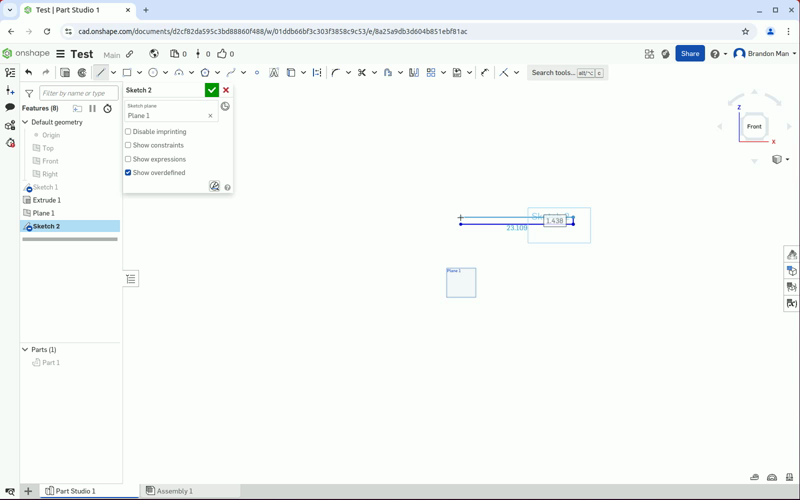
key_up(shift)
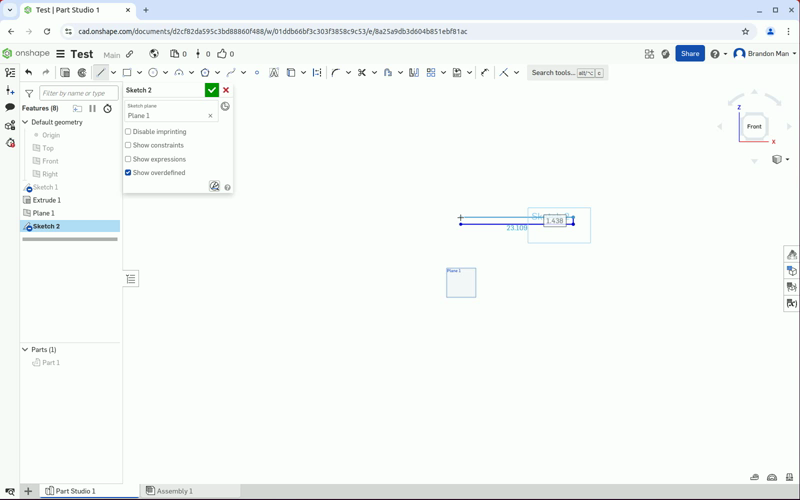
mouse_move(490, 217)
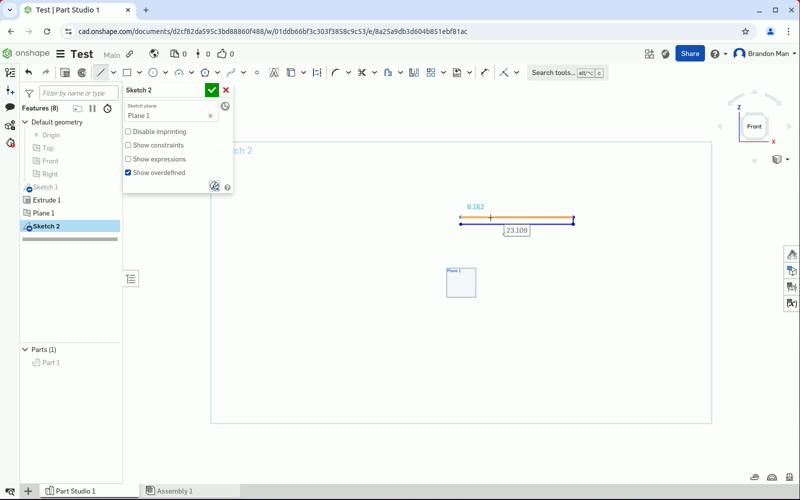
key_down(shift)
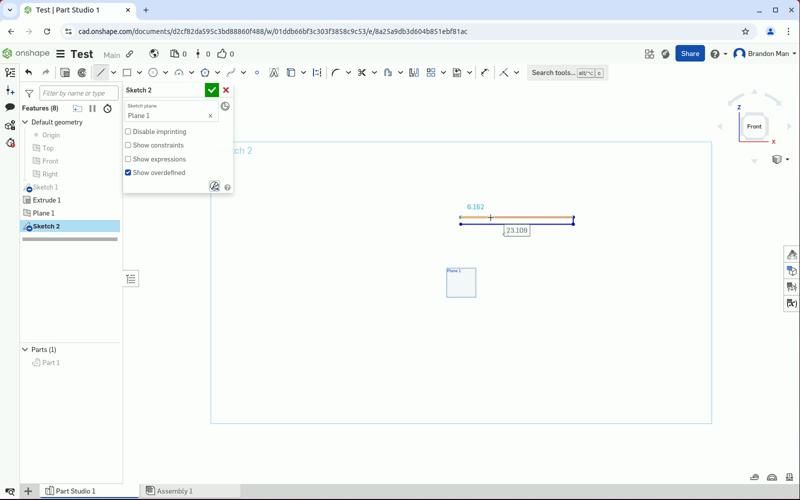
mouse_move(460, 224)
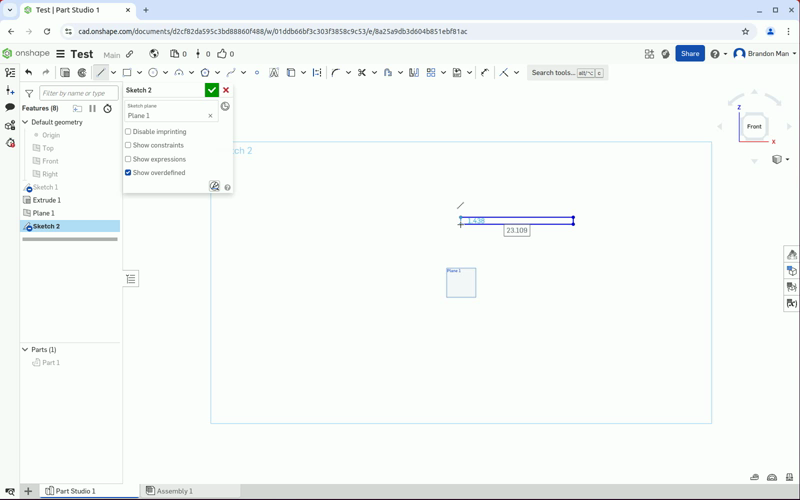
scroll(6)
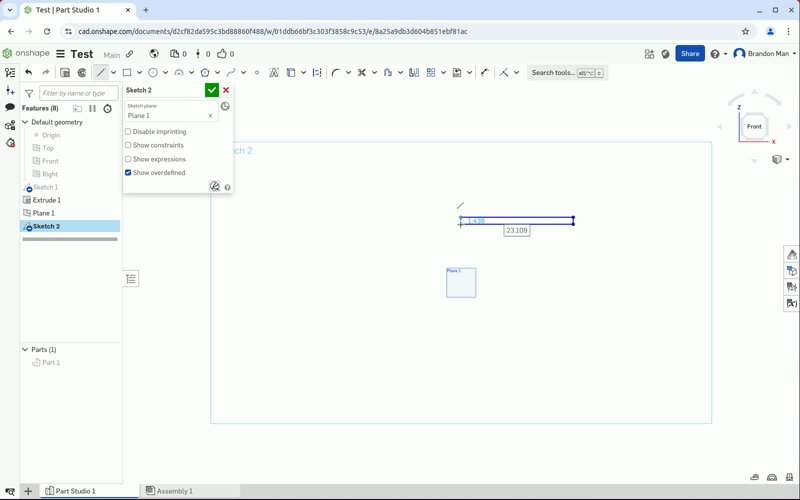
scroll(6)
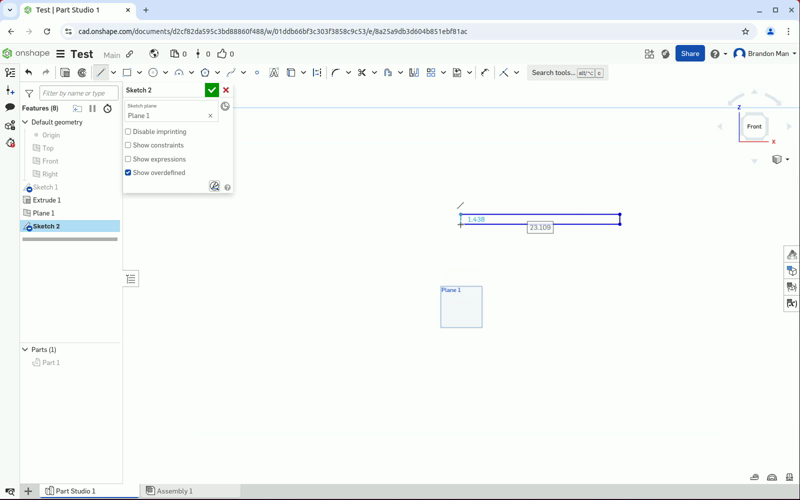
scroll(6)
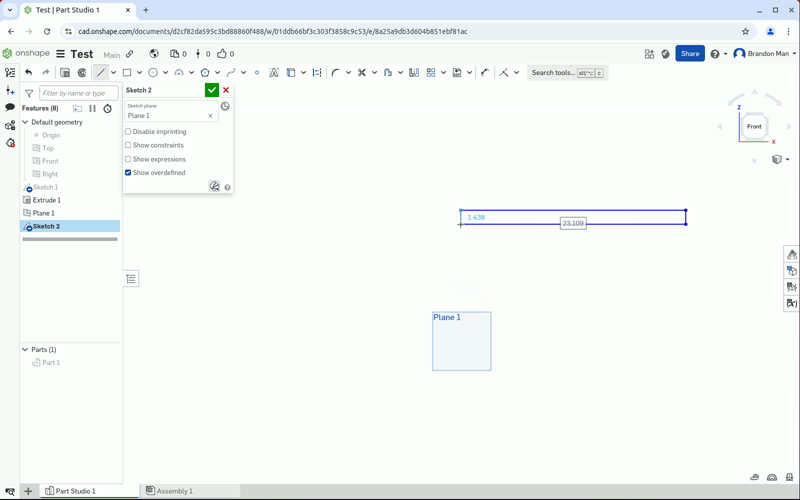
scroll(6)
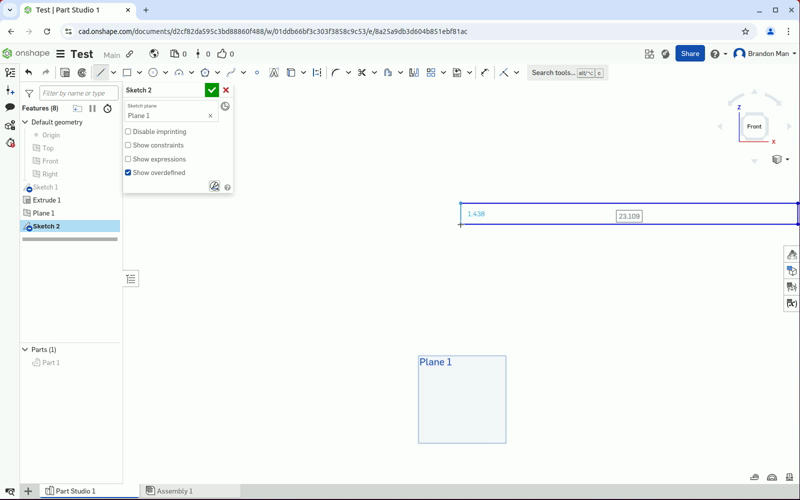
scroll(6)
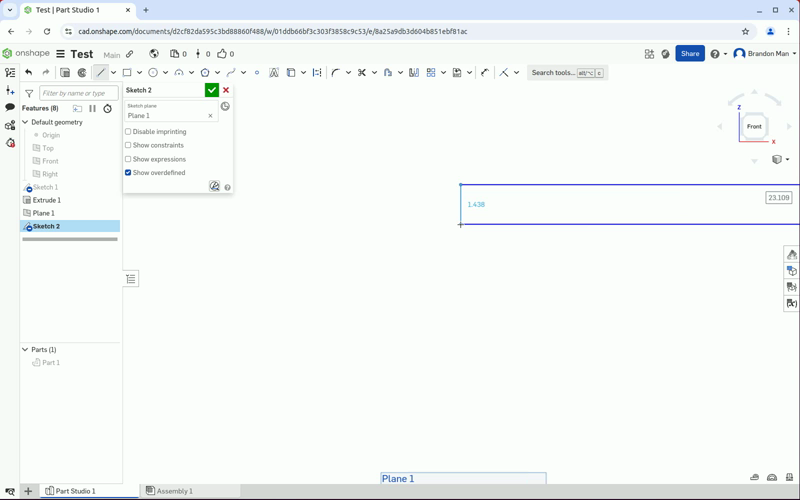
scroll(6)
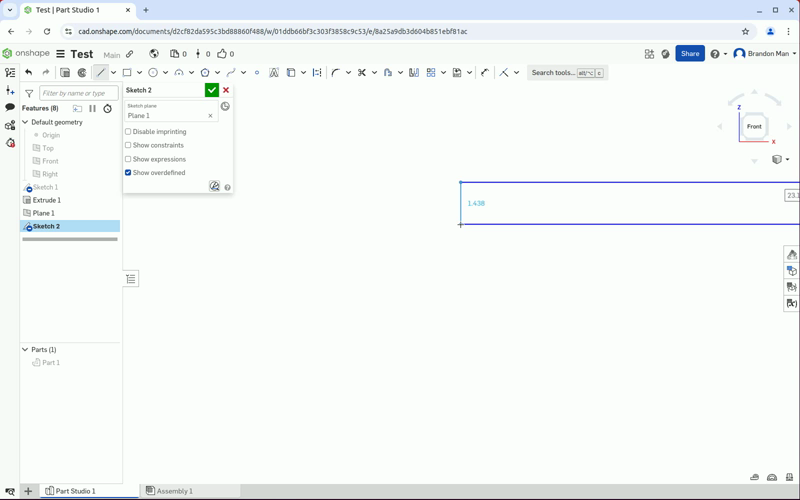
scroll(6)
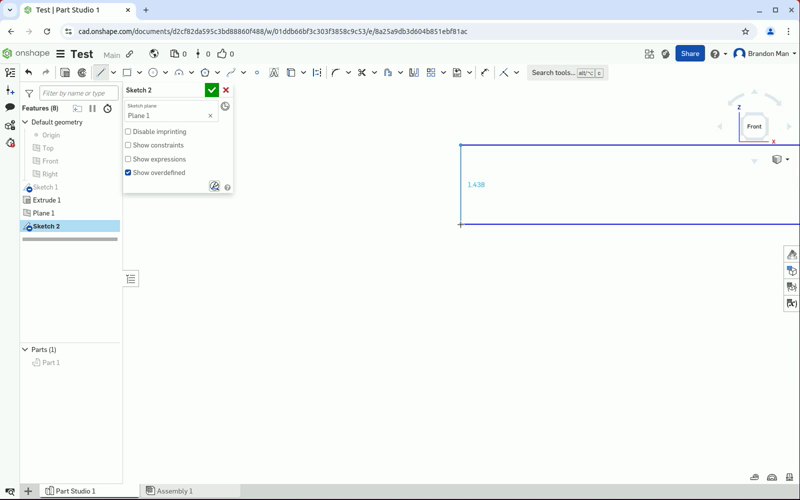
key_up(shift)
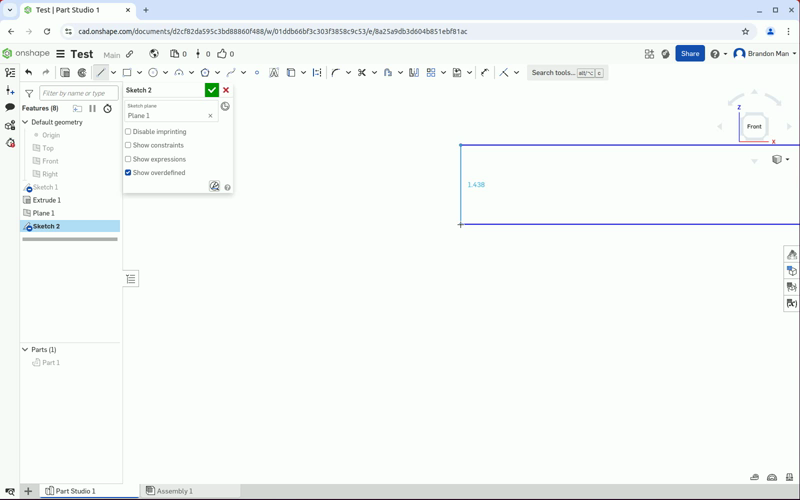
click(460, 224)
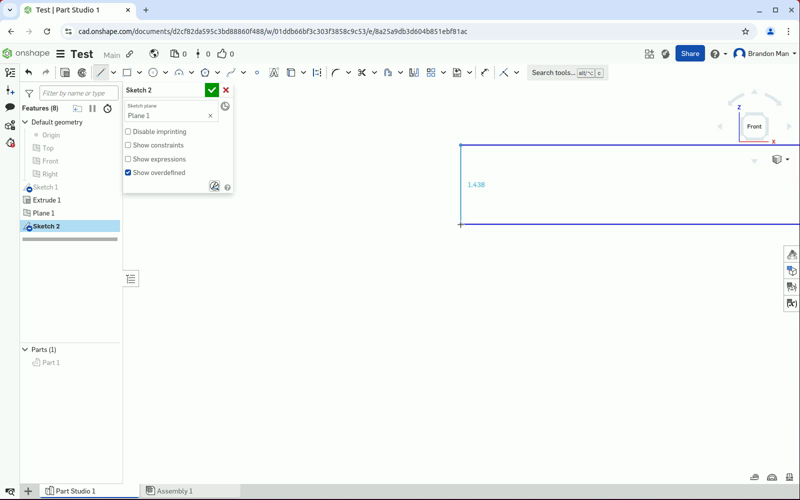
scroll(-6)
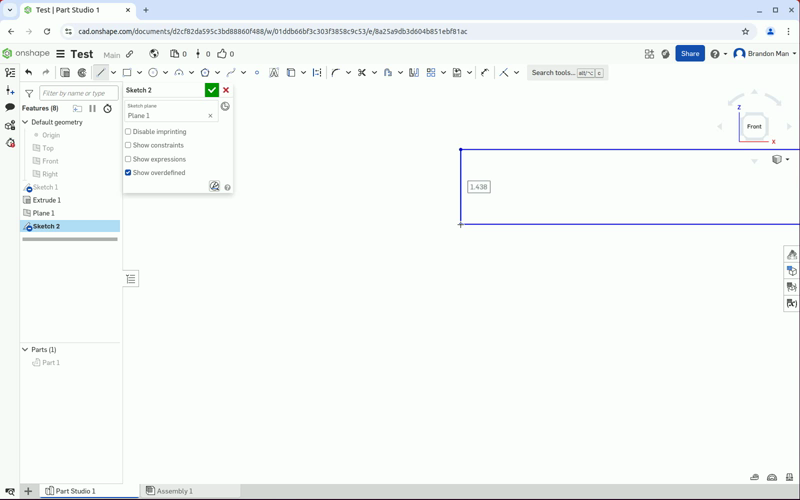
scroll(-6)
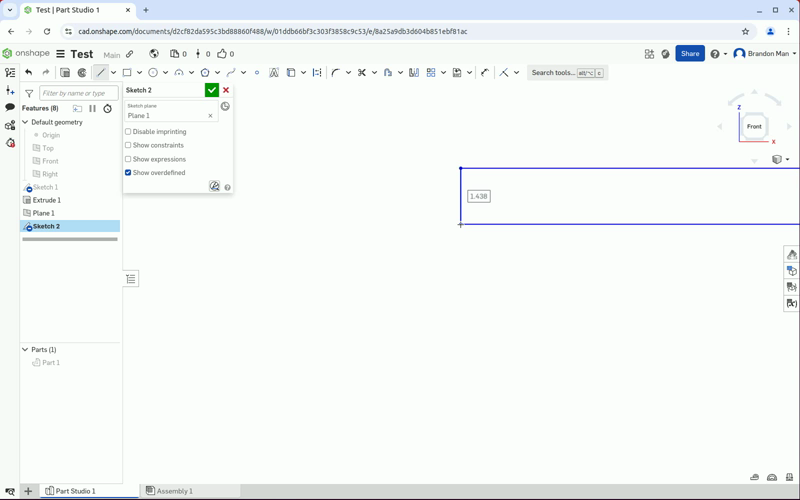
scroll(-6)
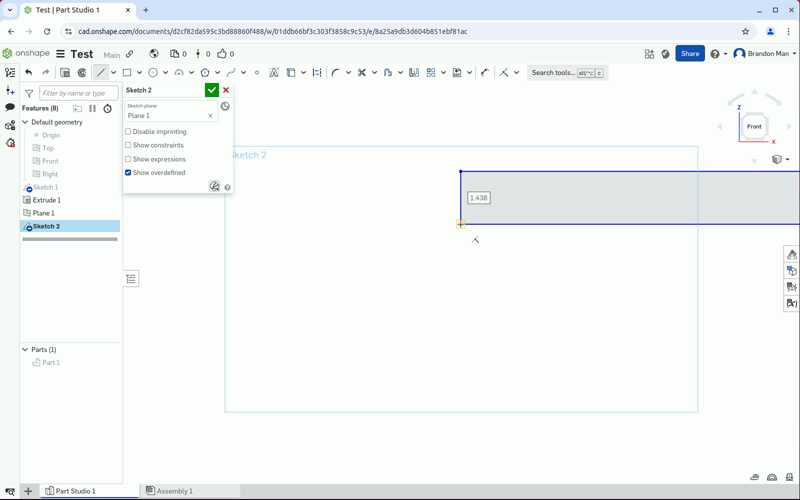
scroll(-6)
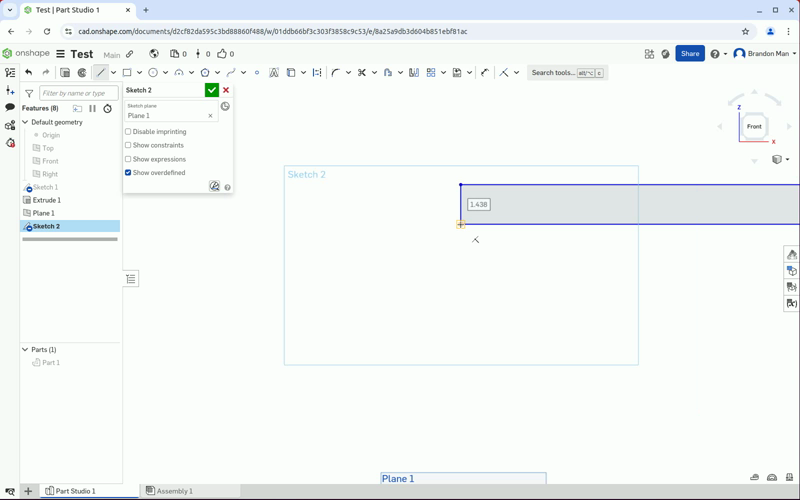
scroll(-6)
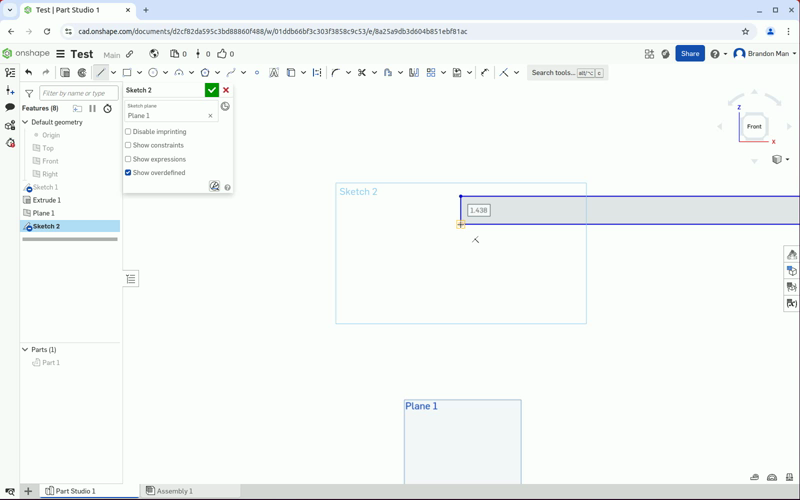
scroll(-6)
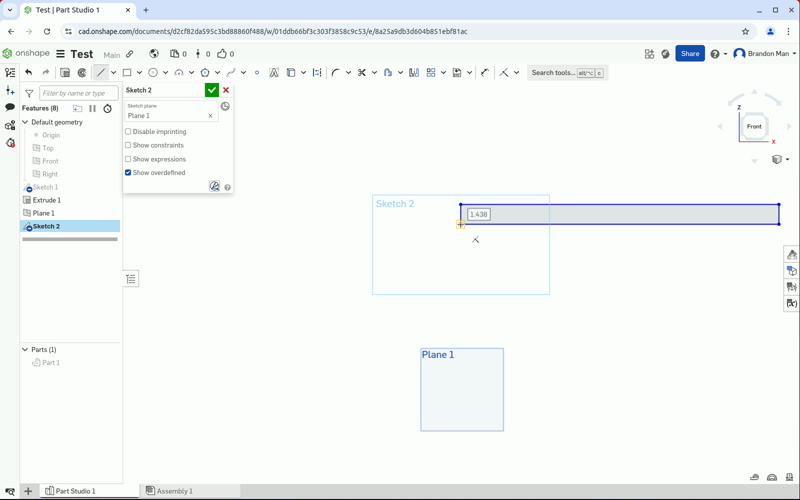
scroll(-6)
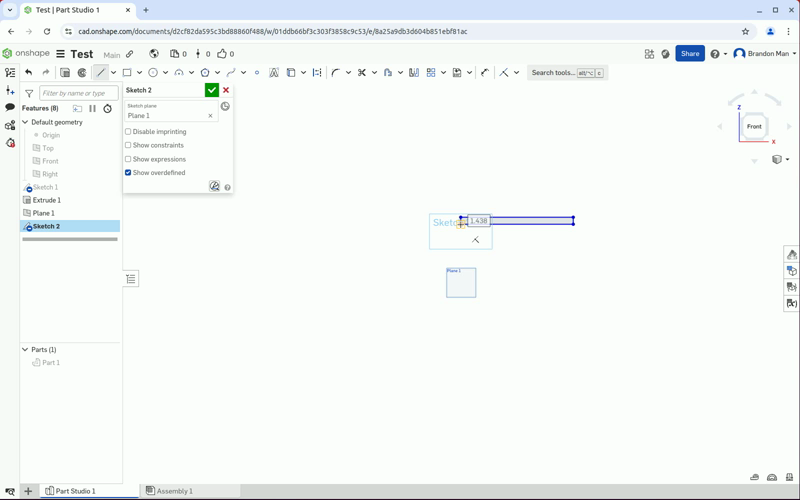
key(esc)
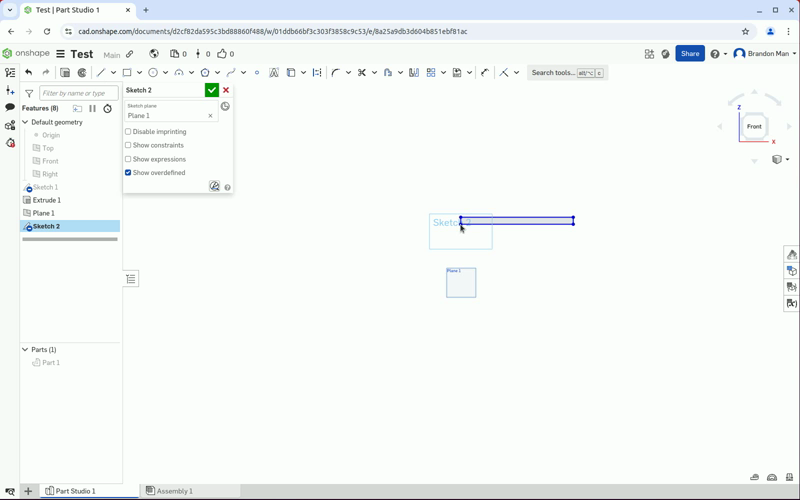
mouse_move(477, 221)
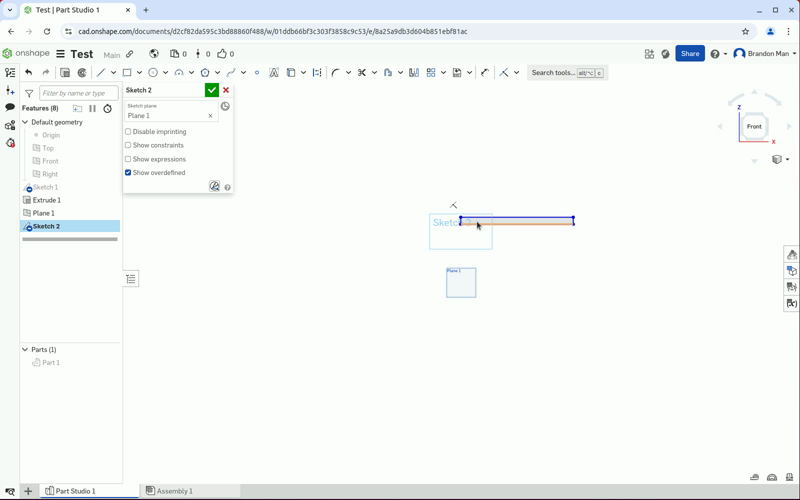
scroll(6)
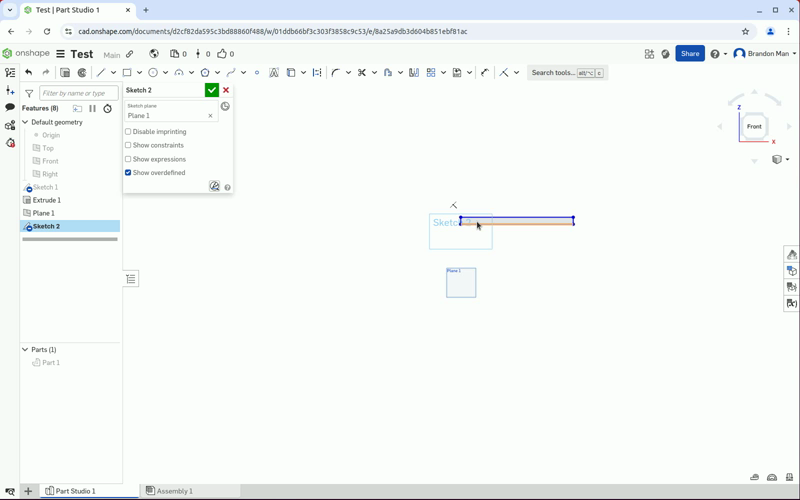
scroll(6)
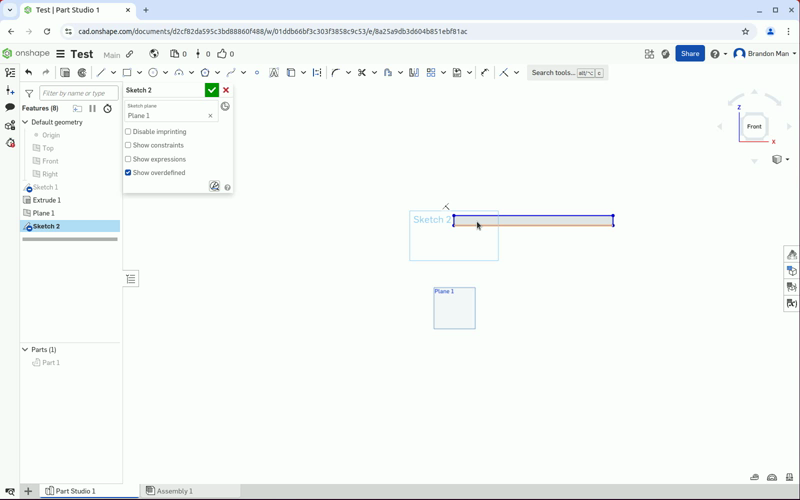
scroll(6)
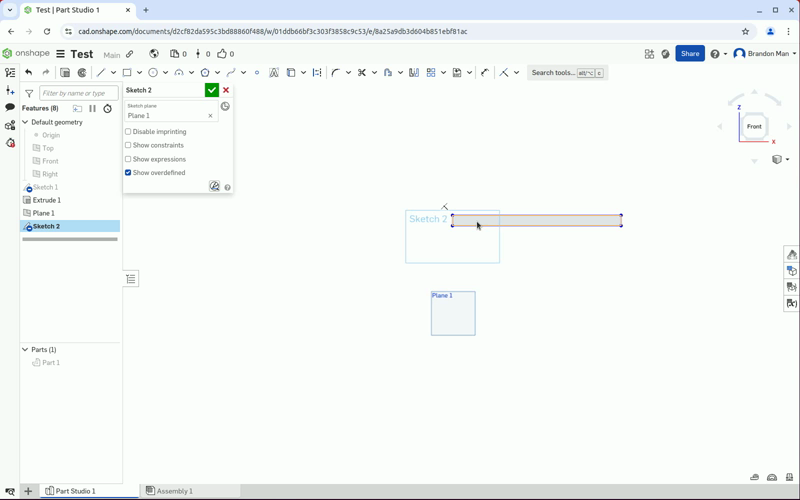
scroll(6)
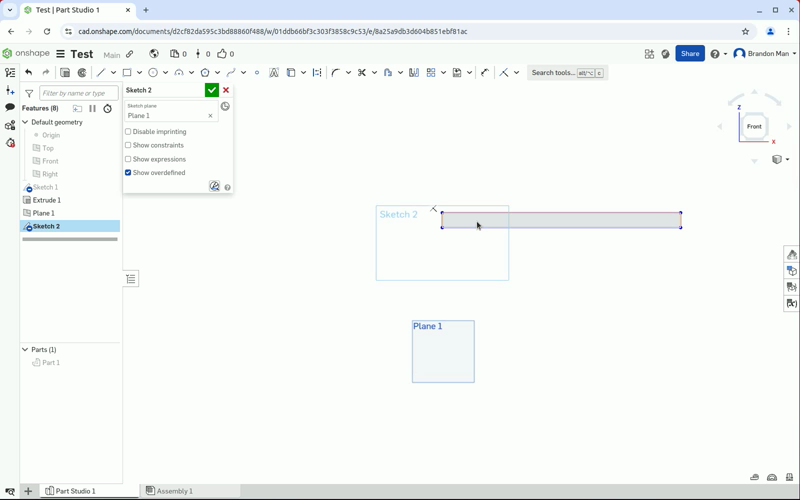
scroll(6)
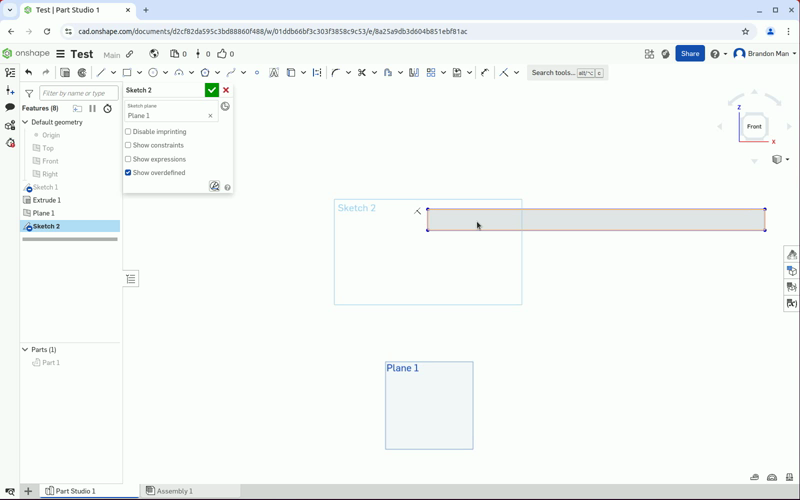
scroll(6)
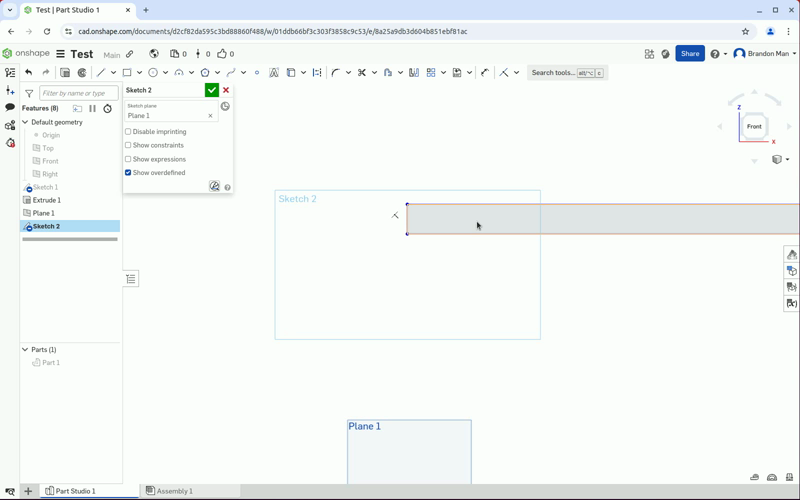
scroll(6)
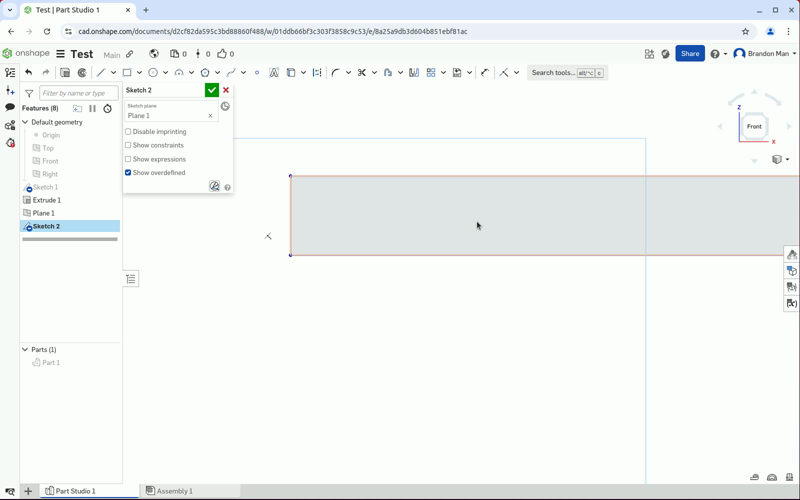
click(477, 221)
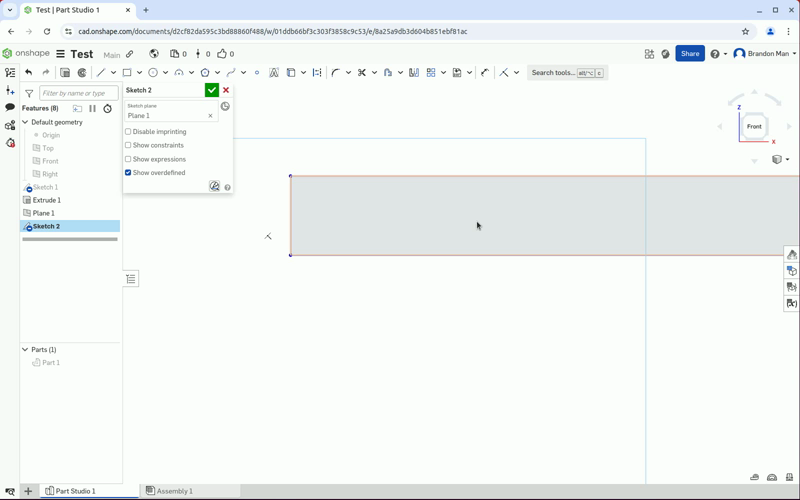
scroll(-6)
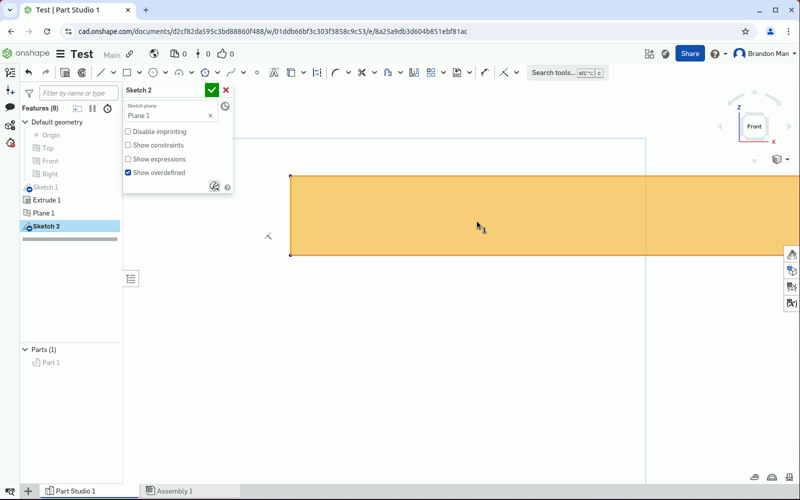
scroll(-6)
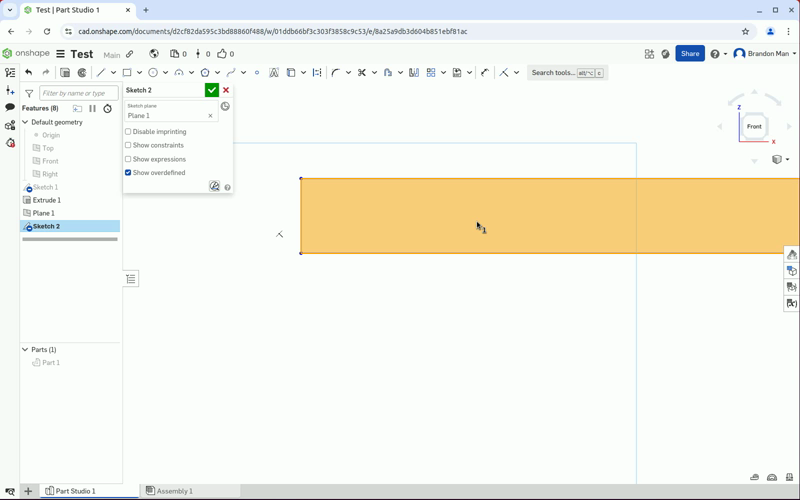
scroll(-6)
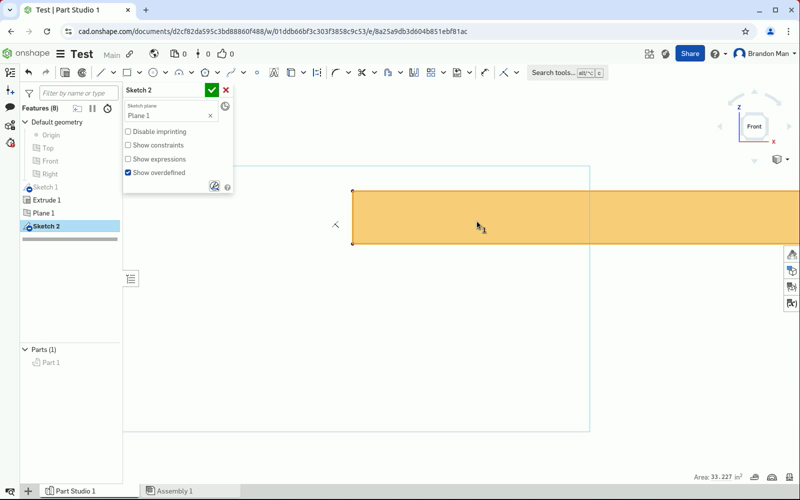
scroll(-6)
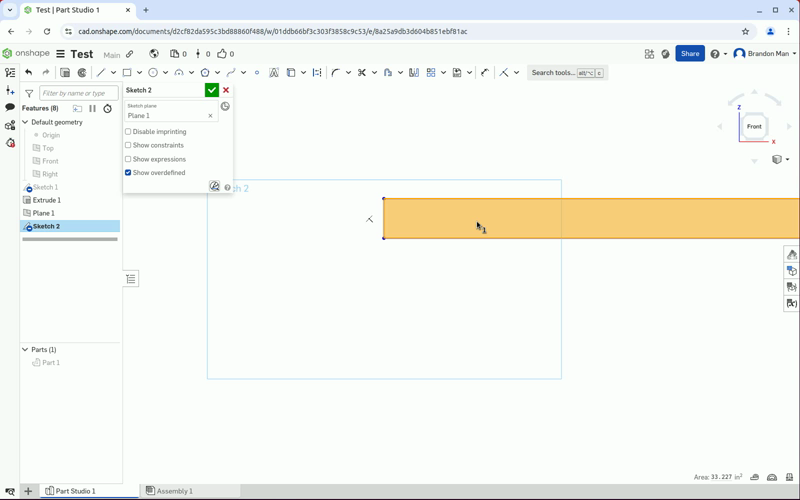
scroll(-6)
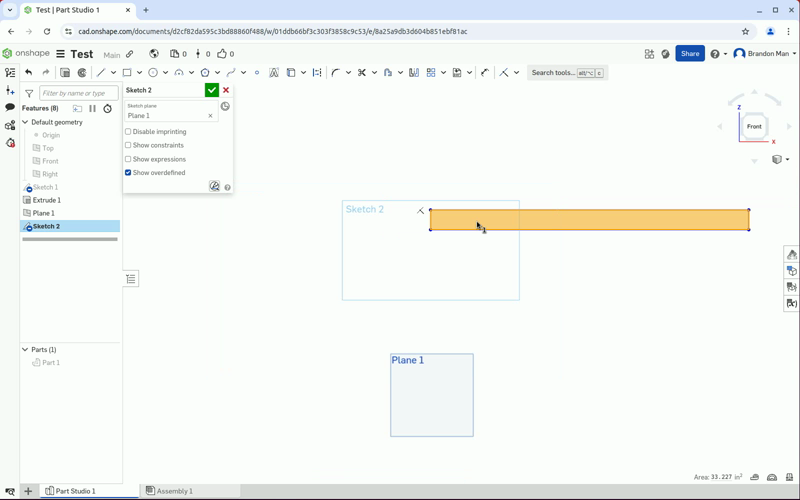
scroll(-6)
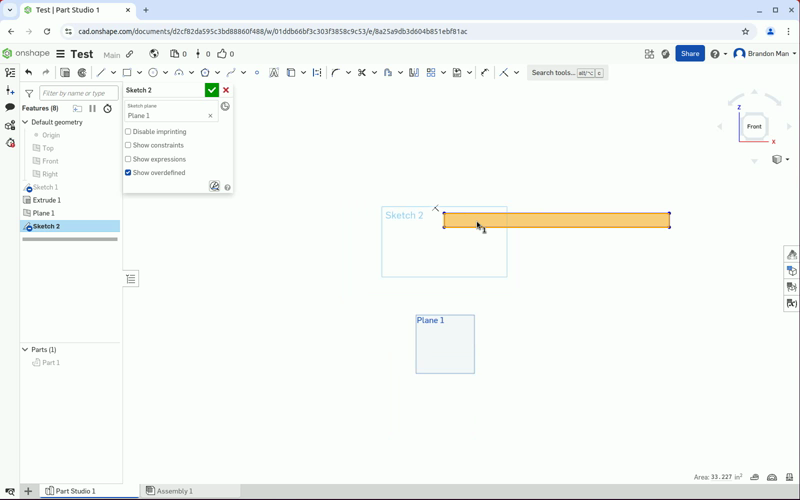
scroll(-6)
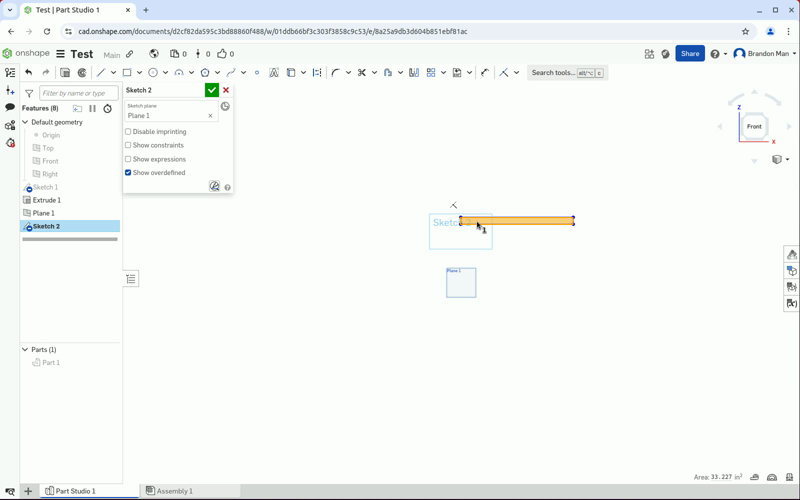
mouse_move(73, 352)
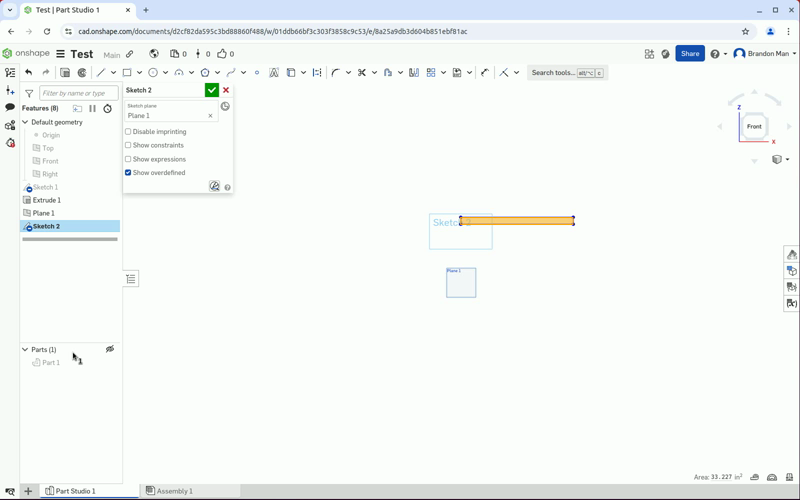
key(shift+y)
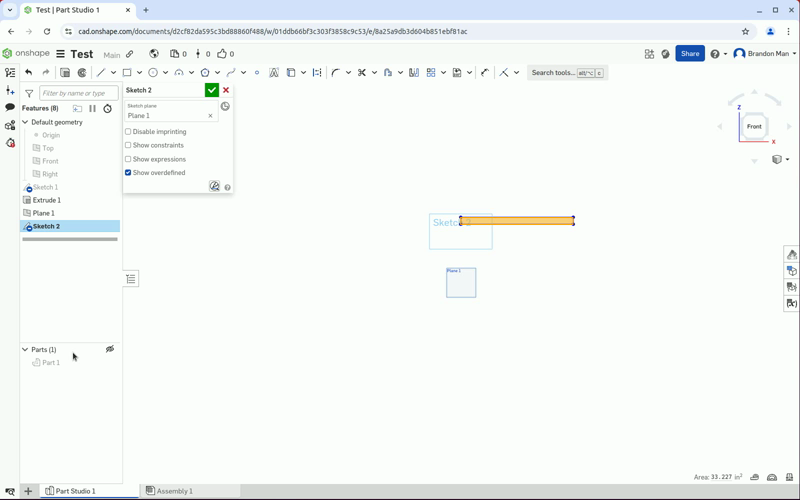
key(shift+e)
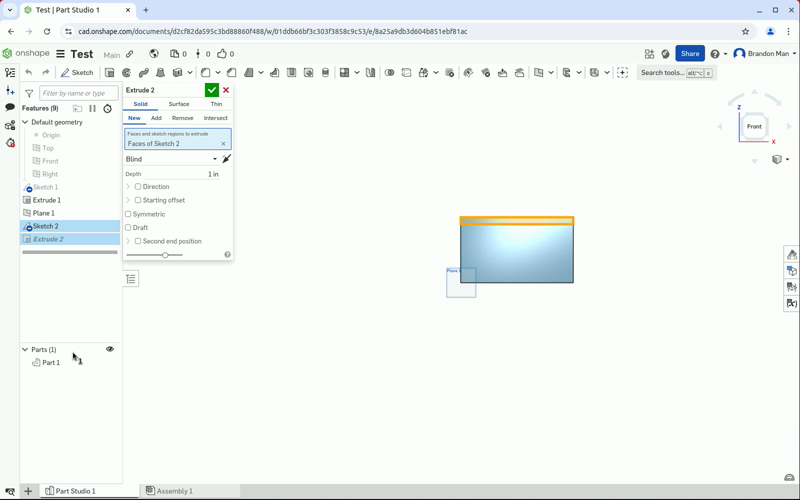
mouse_move(143, 106)
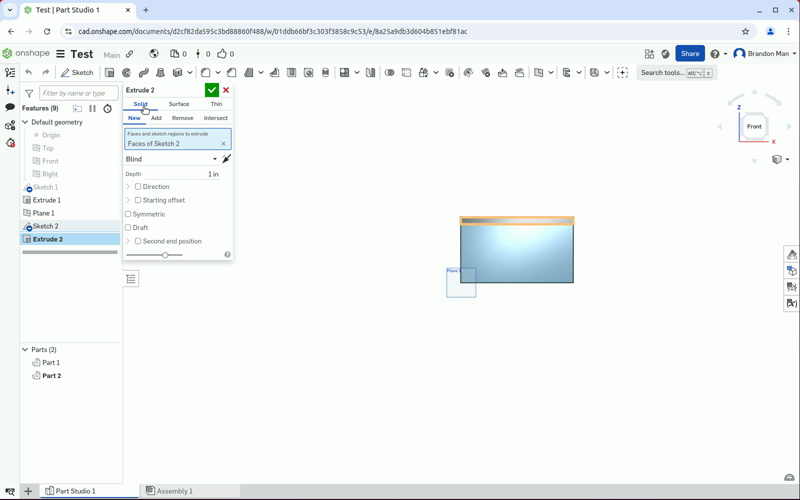
click(143, 106)
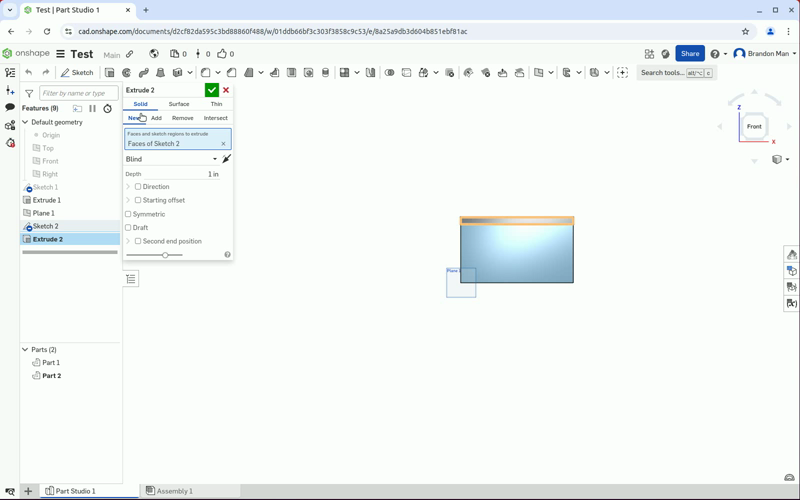
mouse_move(137, 120)
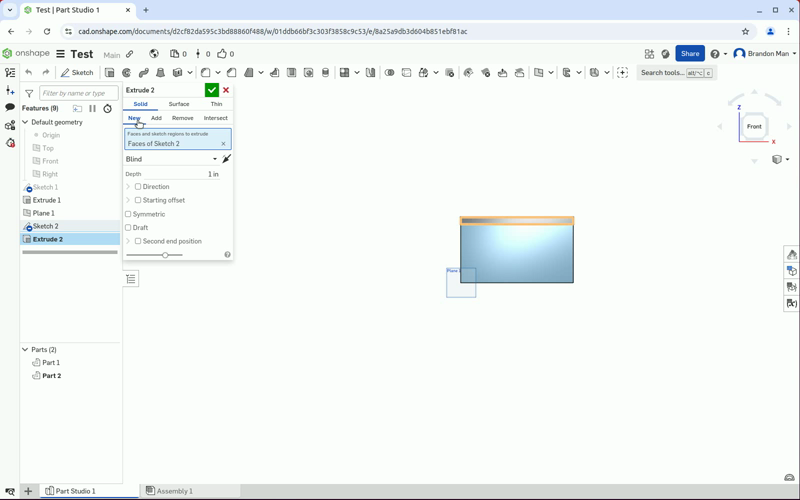
click(137, 120)
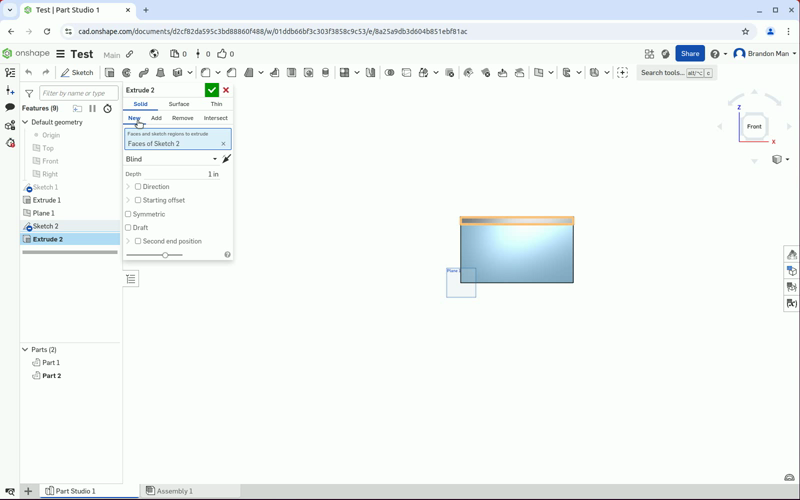
key(tab, 4)
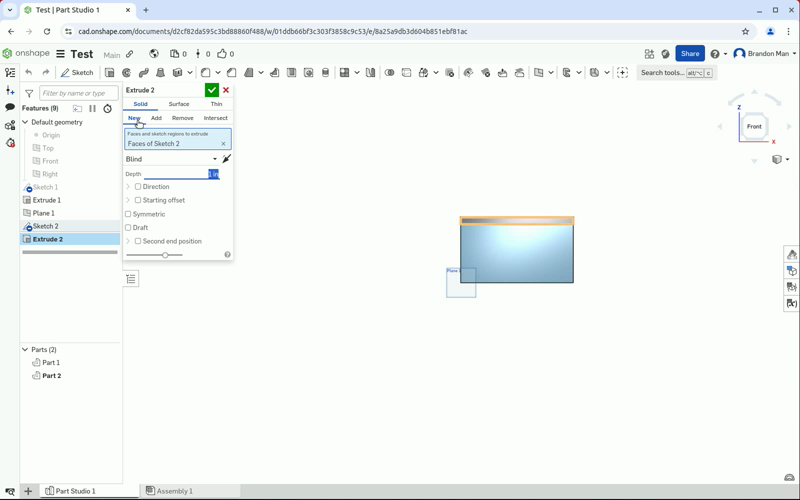
text(2.166)
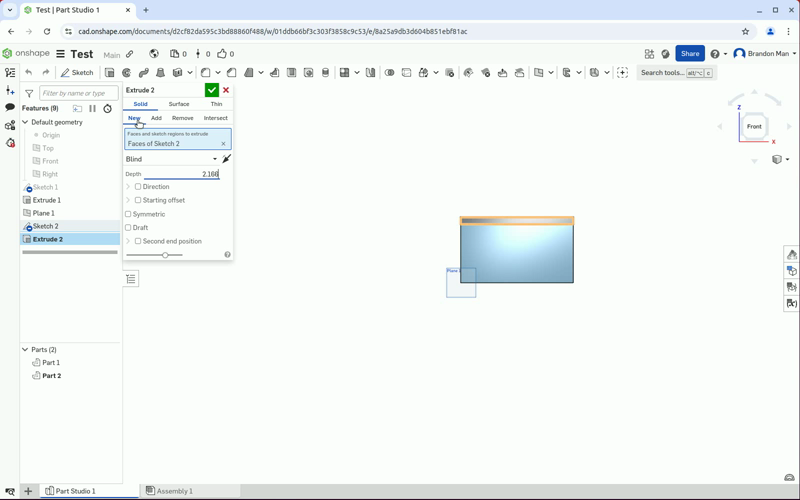
key(enter)
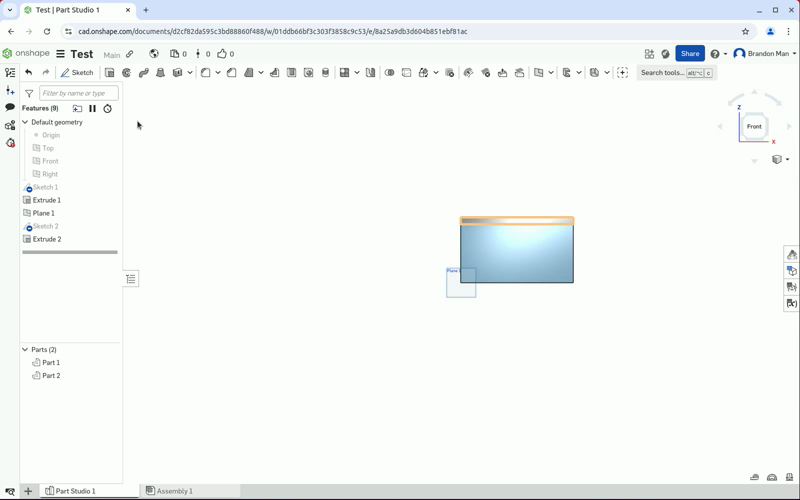
key(shift+h)
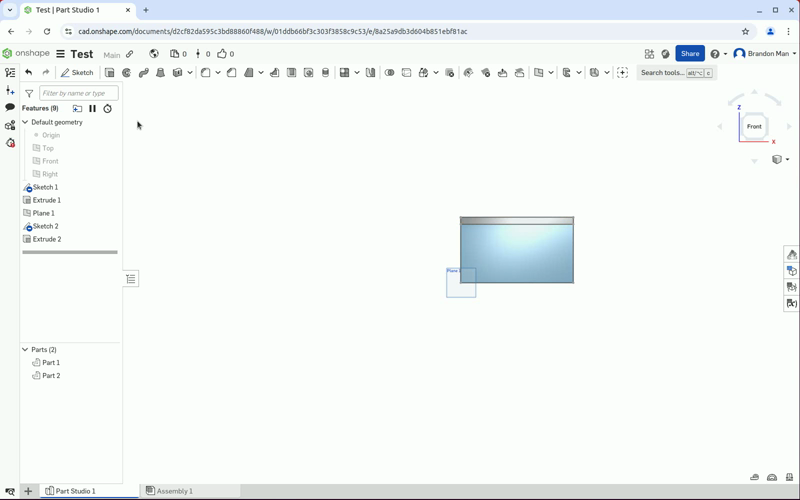
key(shift+h)
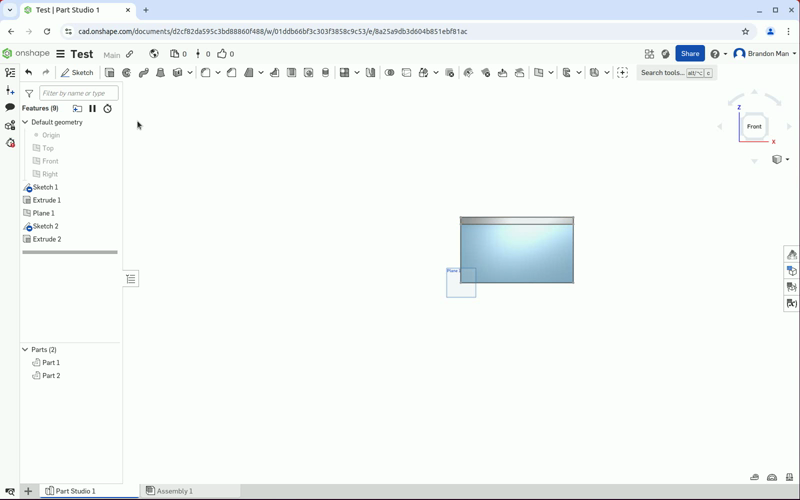
key(shift+7)
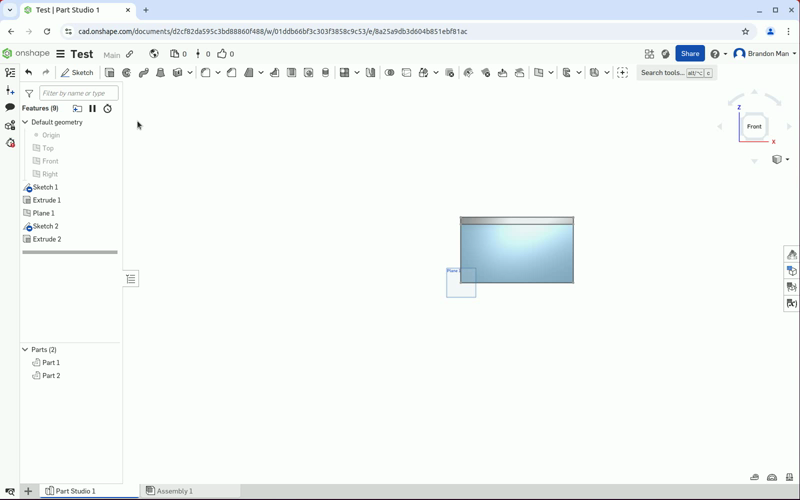
key(left, 2)
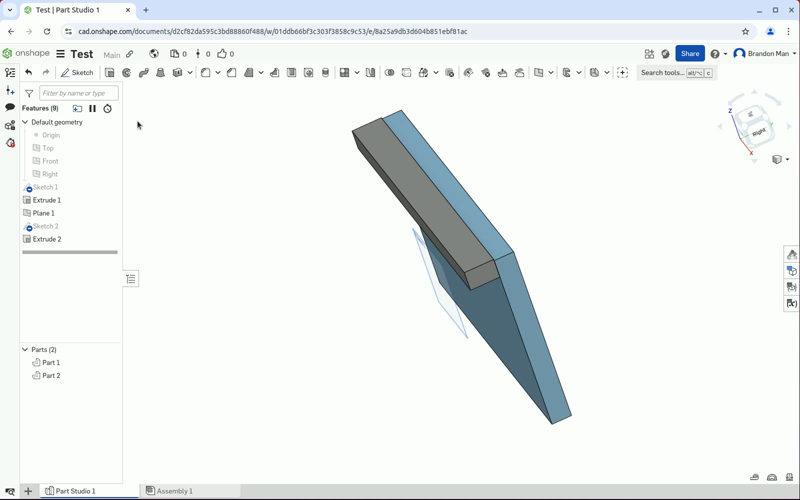
key(down, 2)
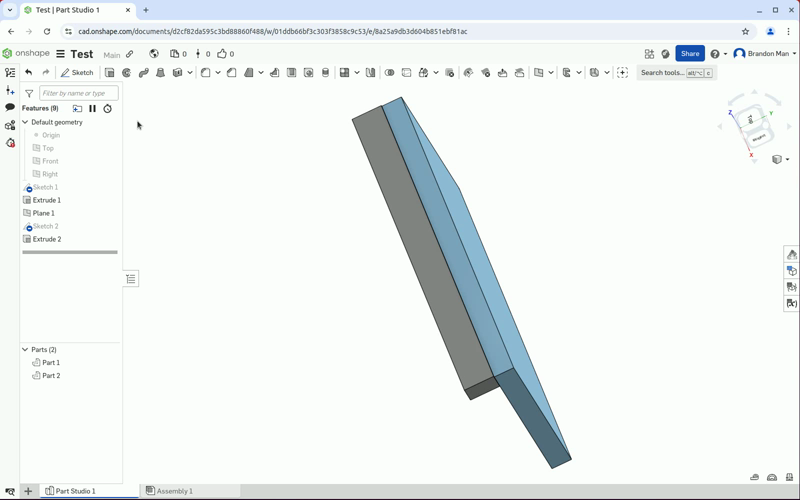
key(up, 2)
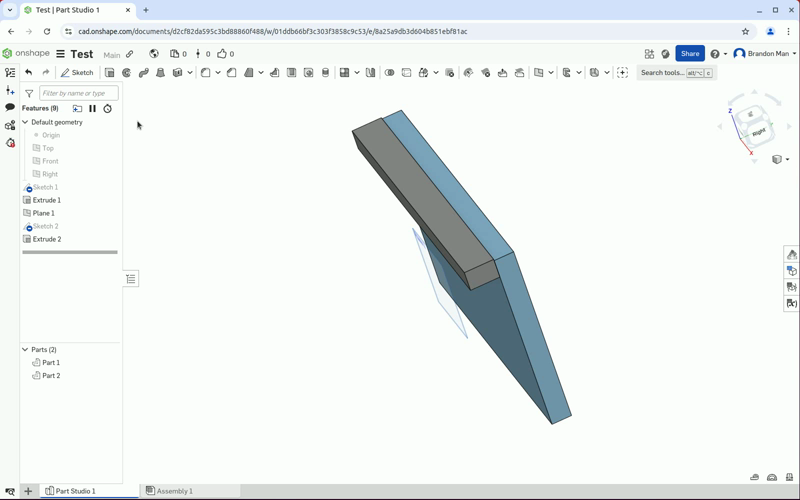
key(right, 2)
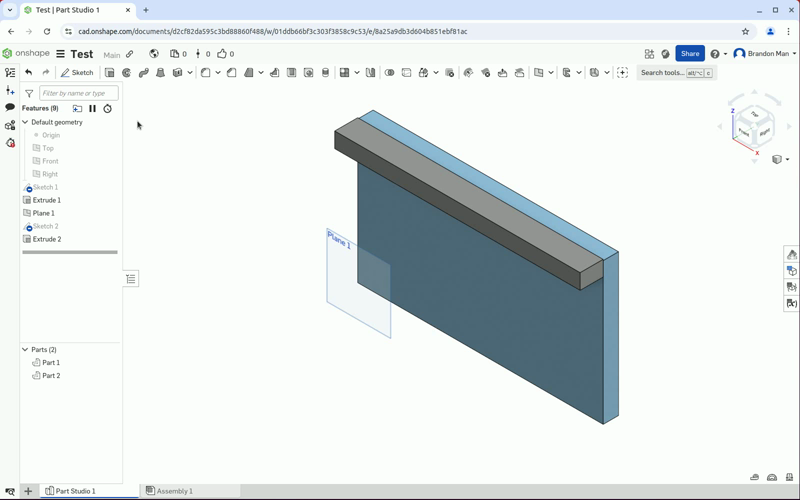
mouse_move(73, 189)
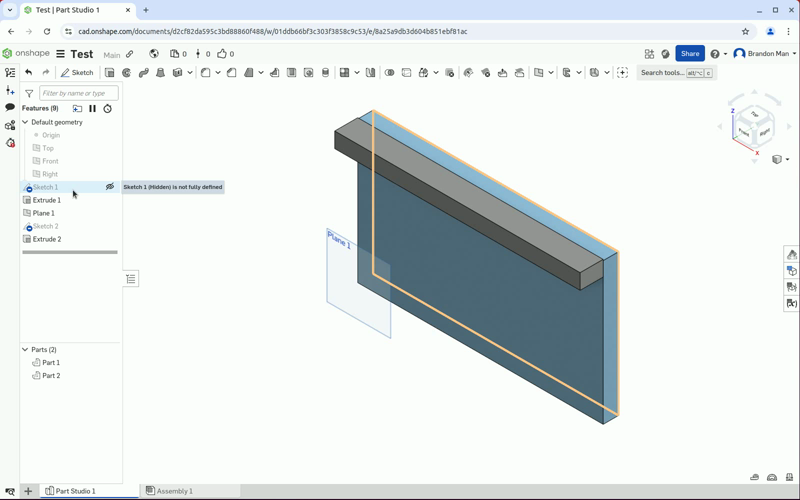
click(73, 189)